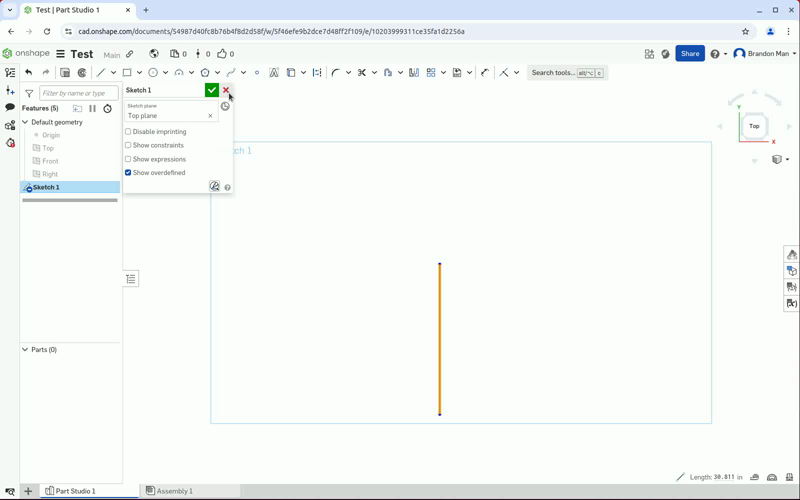
key(shift+h)
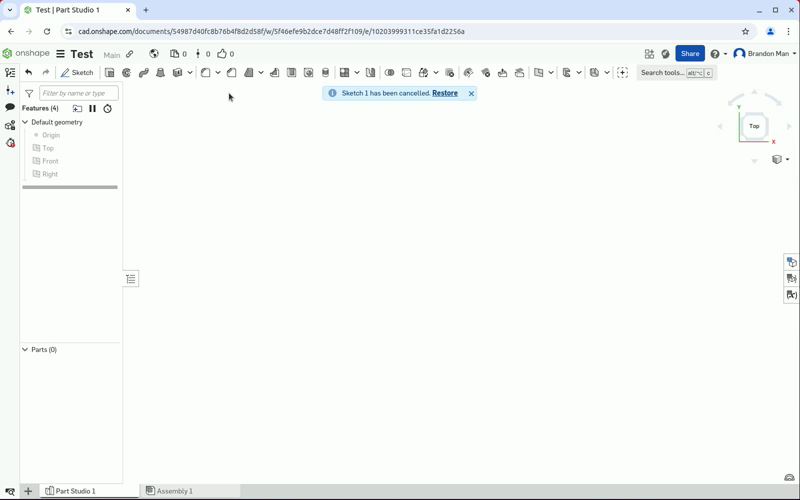
mouse_move(73, 352)
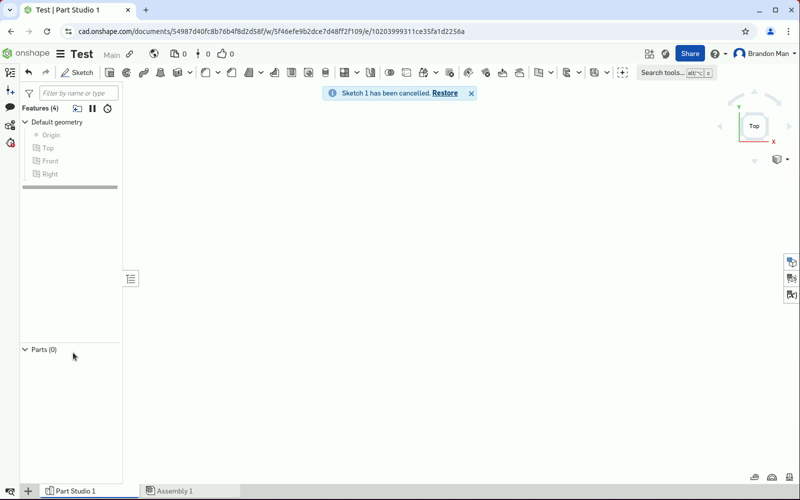
key(y)
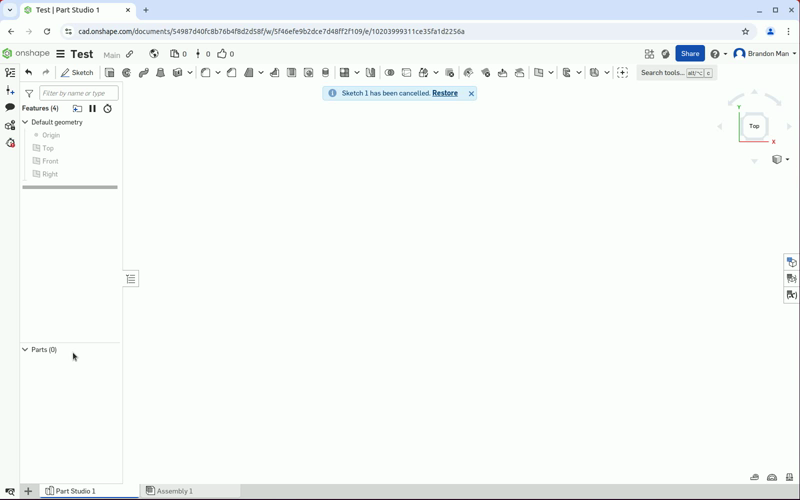
key(shift+p)
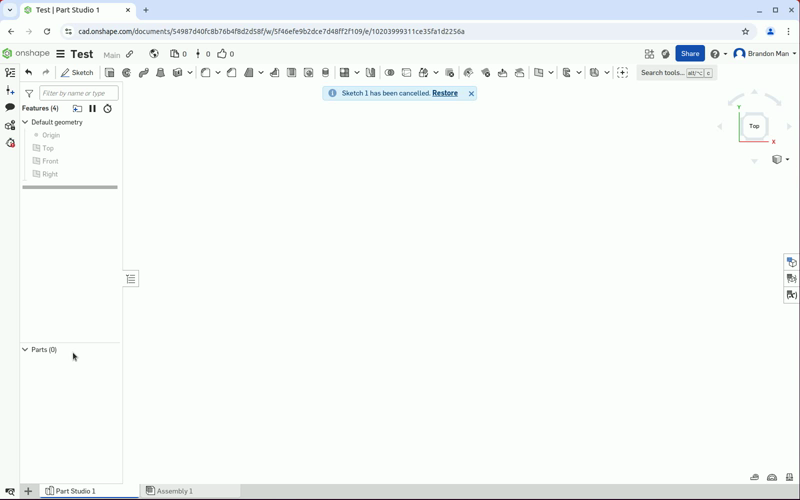
key(space)
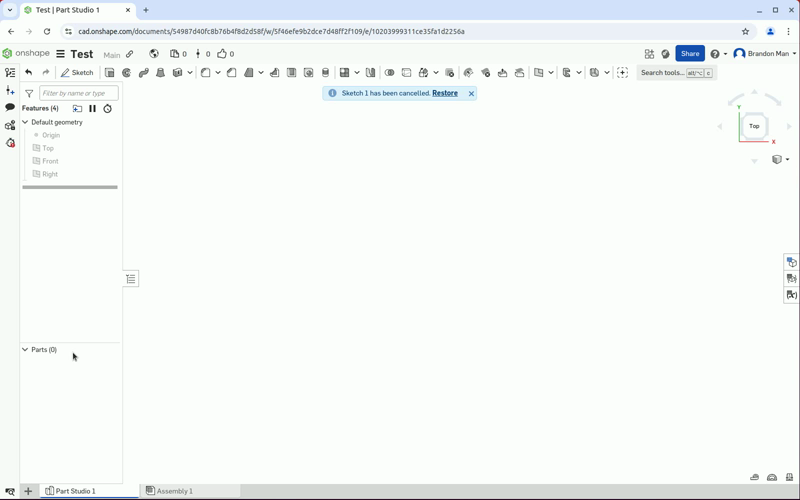
key_down(shift)
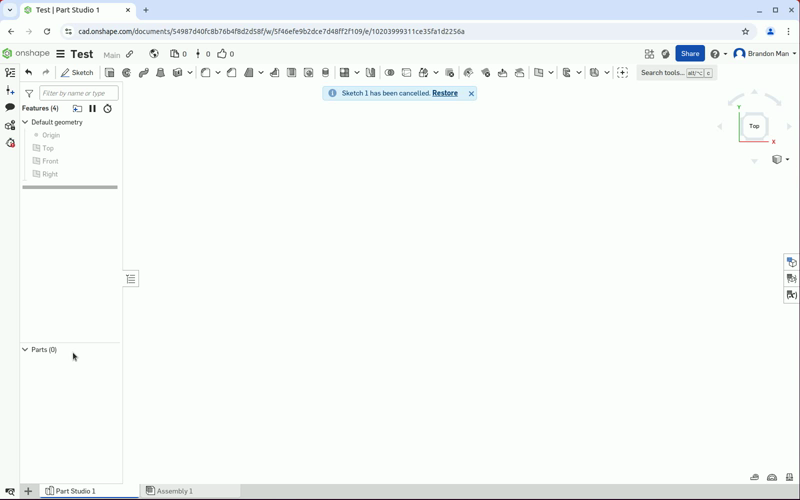
key(up)
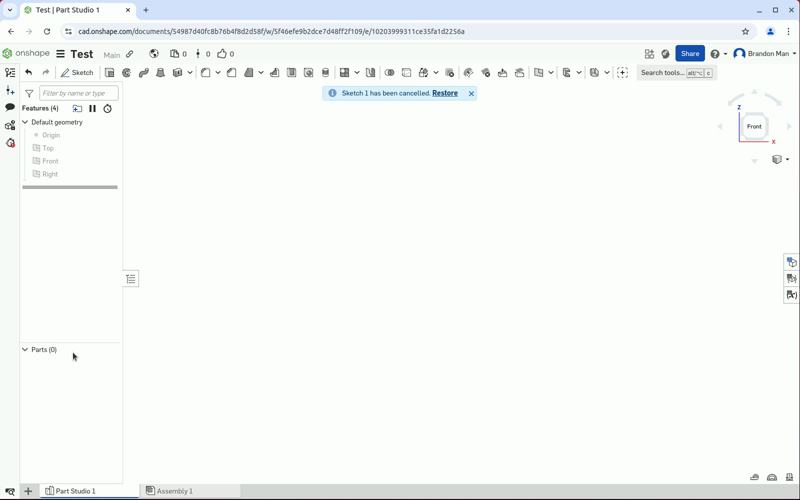
key_up(shift)
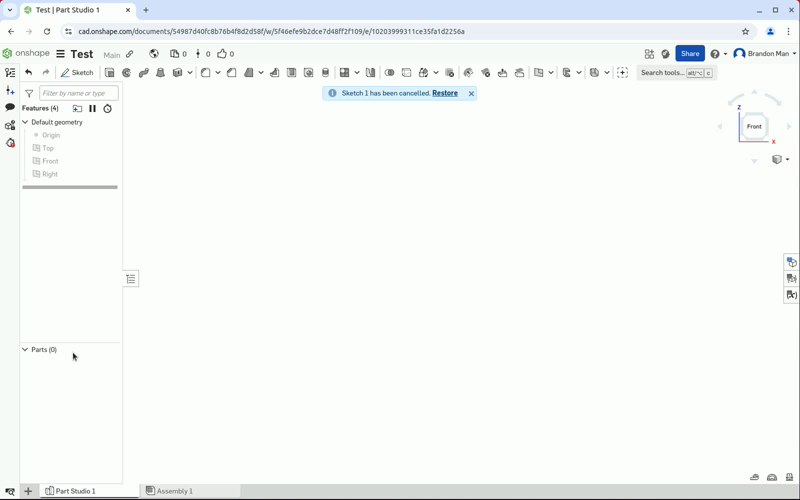
key(space)
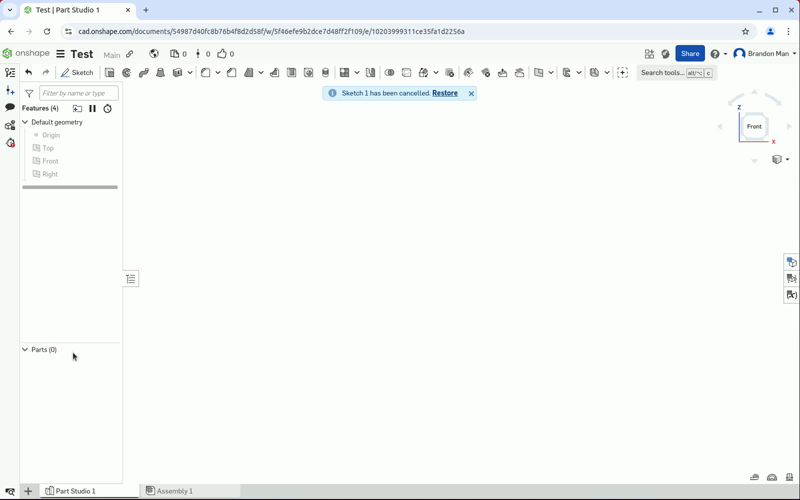
key_down(shift)
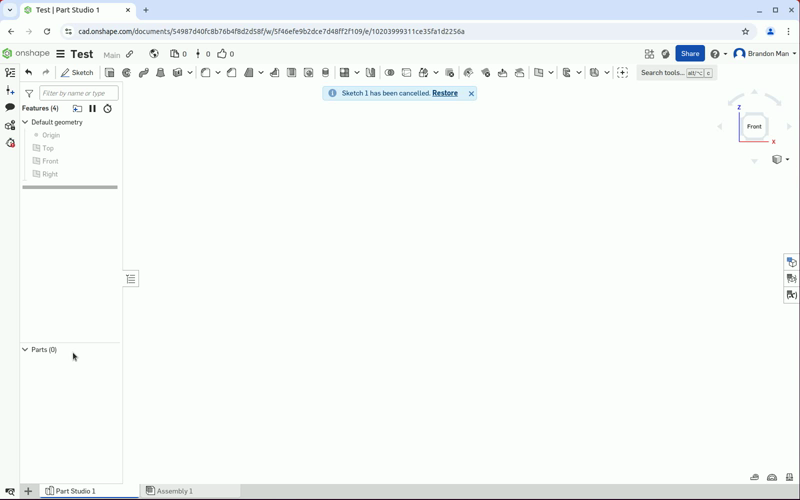
key(left)
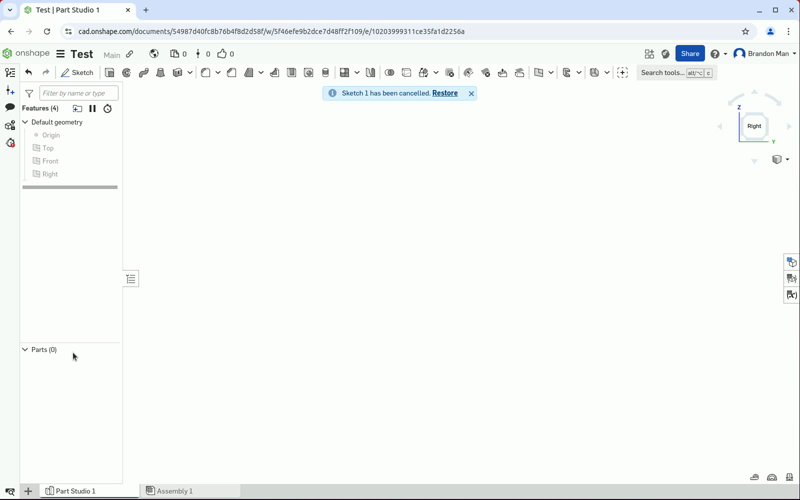
key_up(shift)
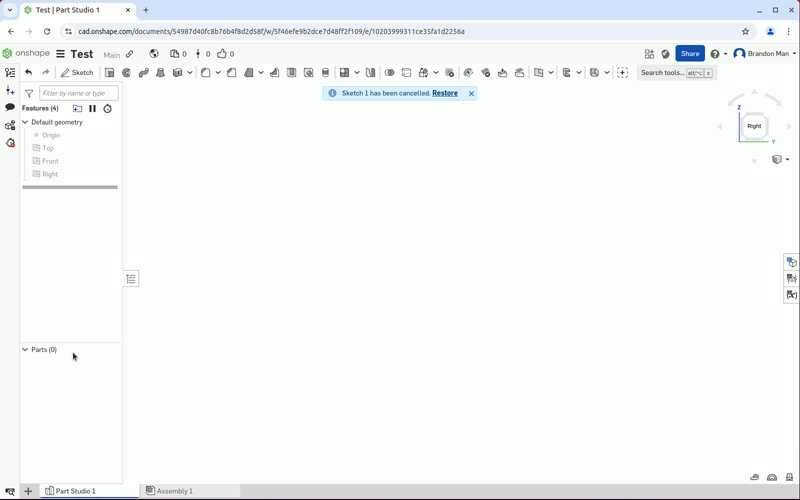
mouse_move(73, 352)
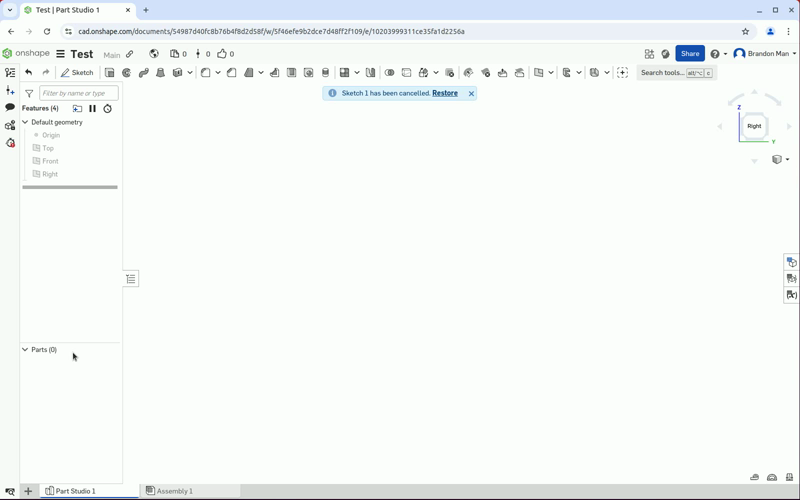
key(shift+y)
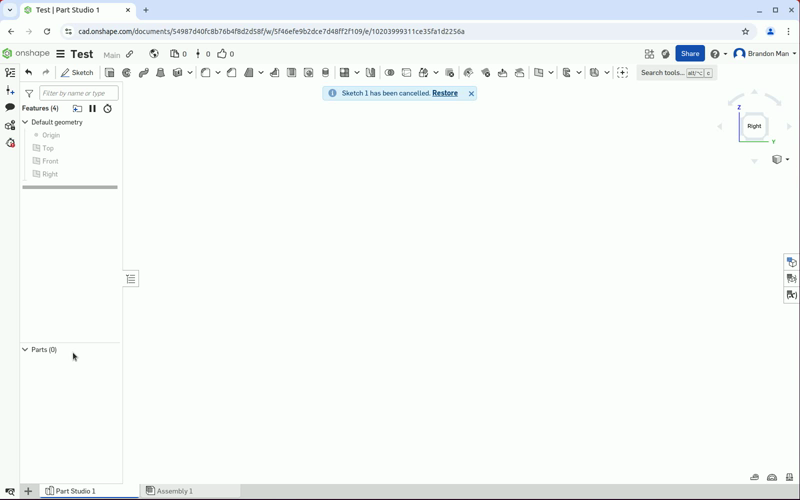
key(shift+s)
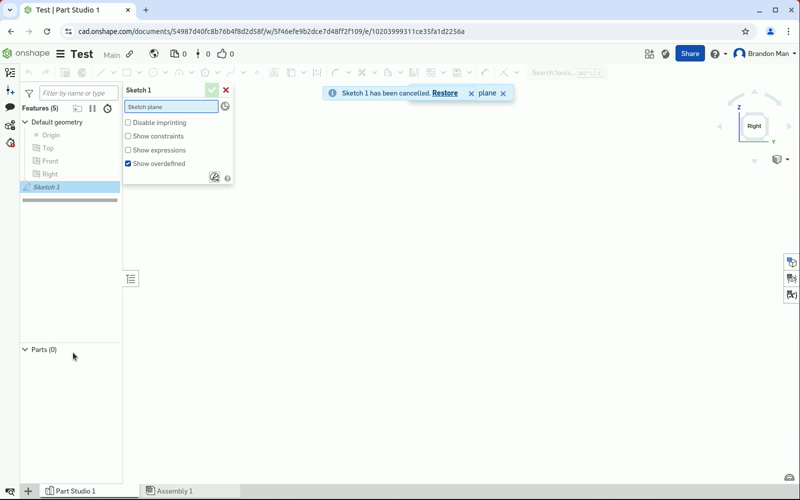
mouse_move(73, 176)
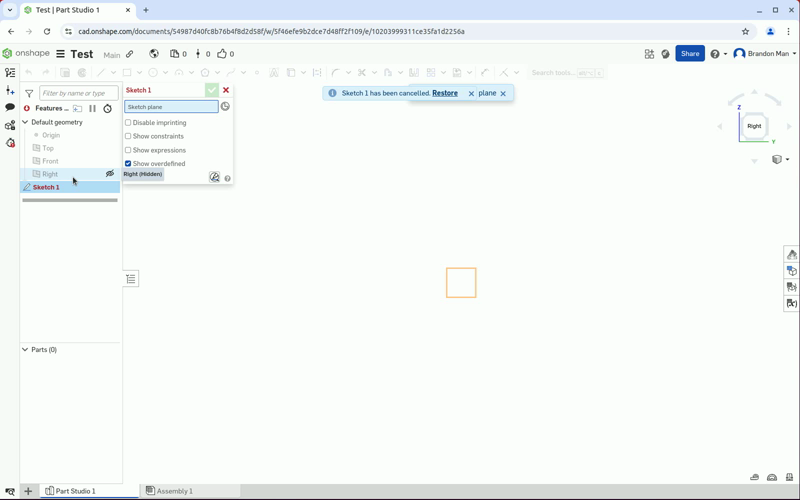
click(73, 176)
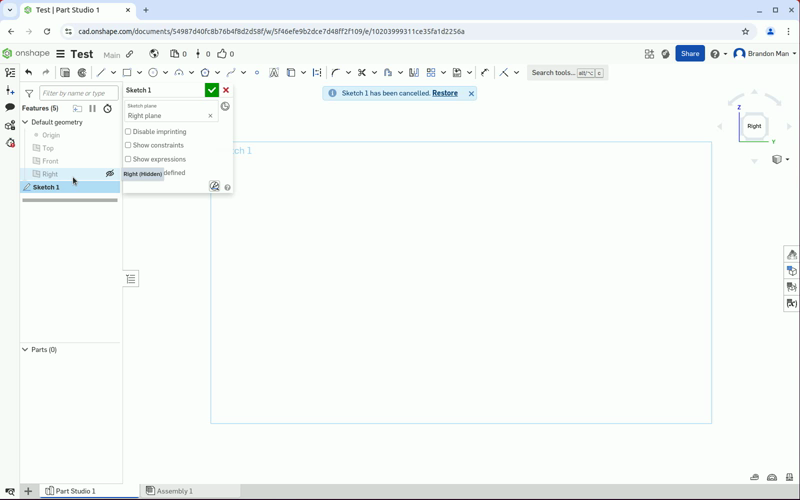
mouse_move(73, 352)
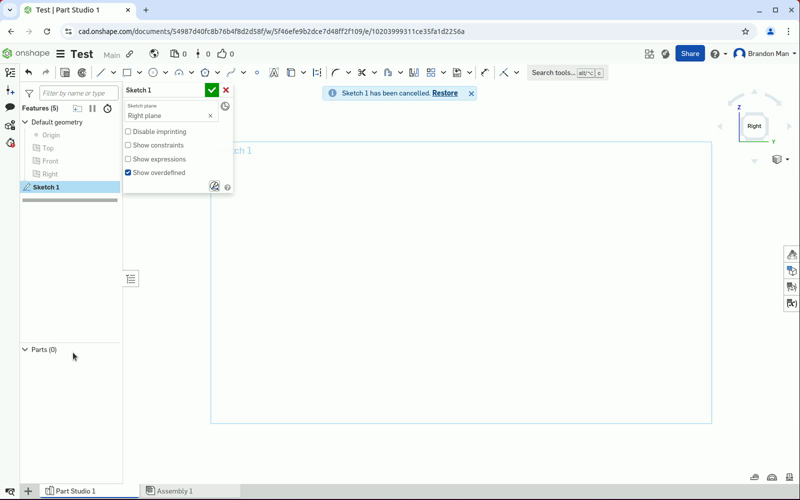
key(y)
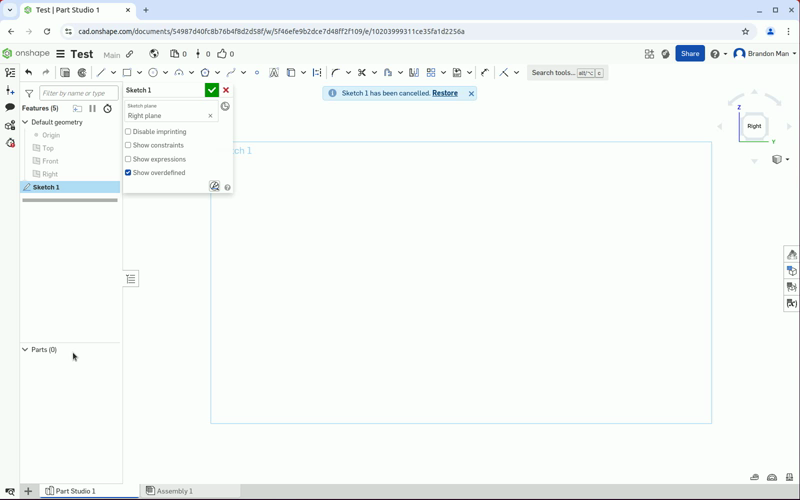
key(c)
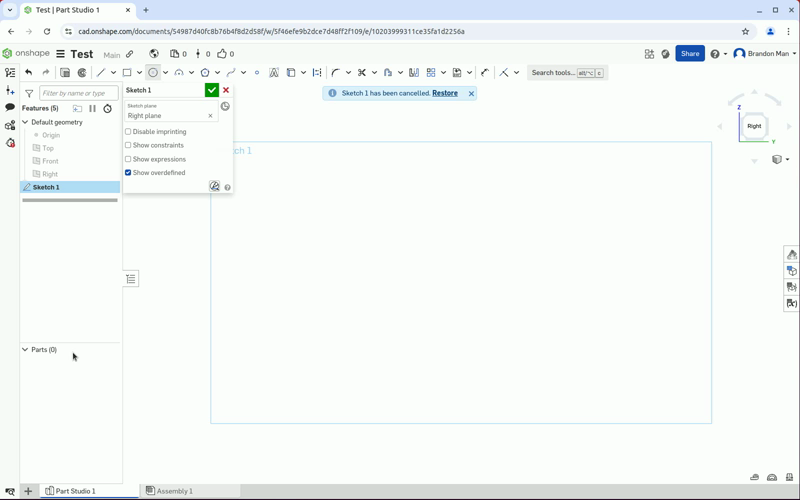
key_down(shift)
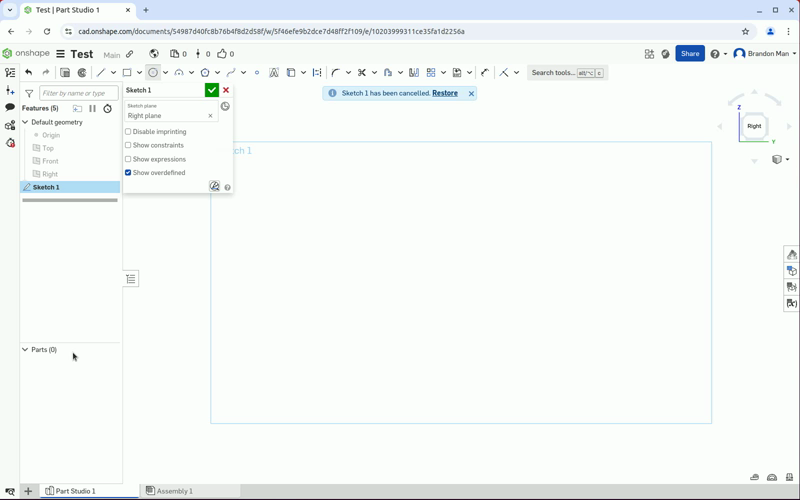
mouse_move(461, 282)
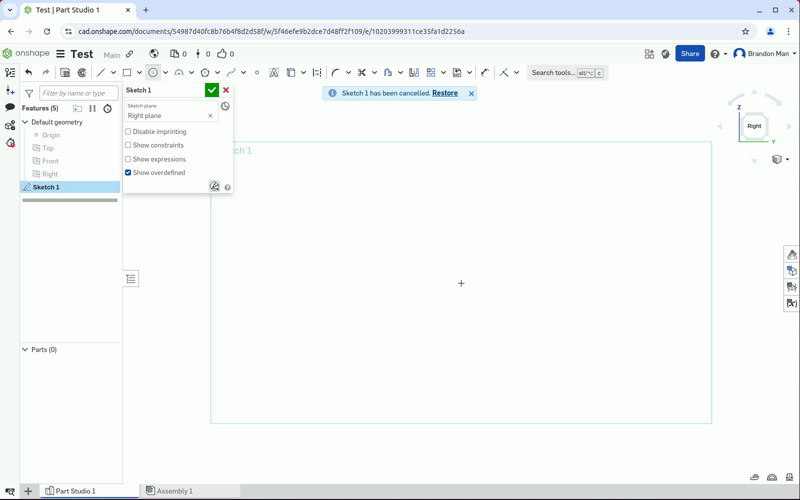
click(461, 282)
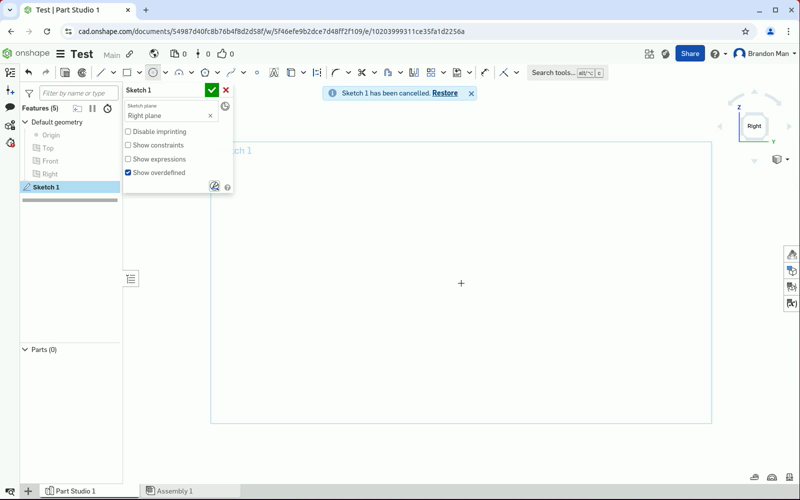
key_up(shift)
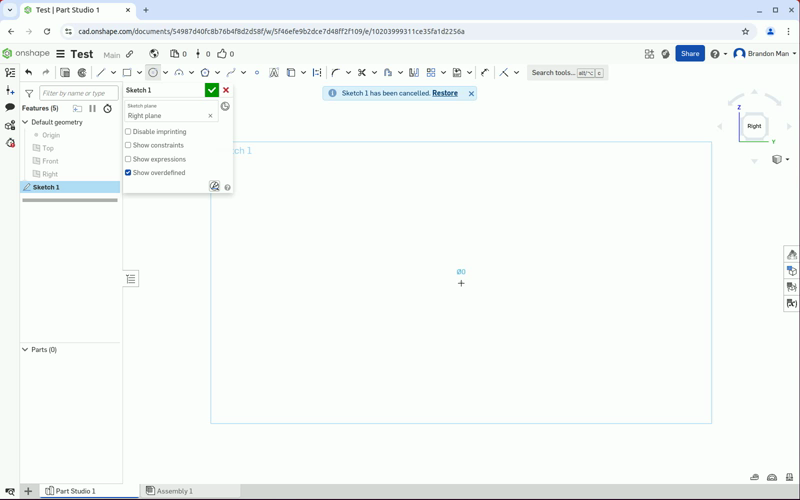
mouse_move(465, 282)
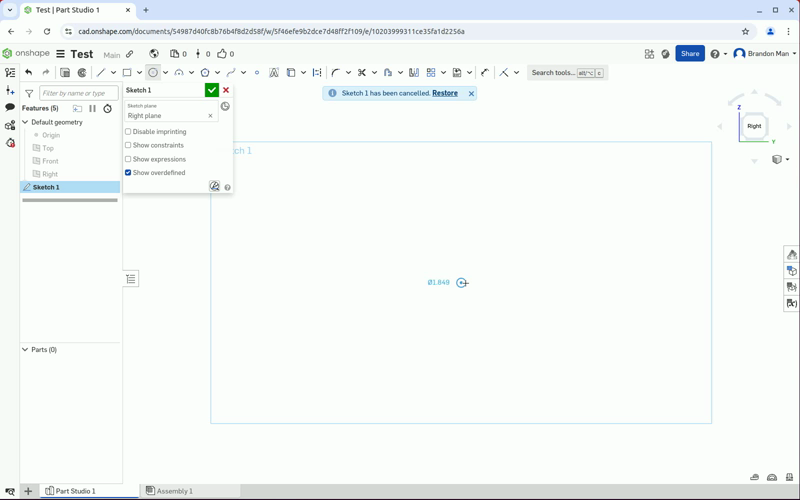
click(465, 282)
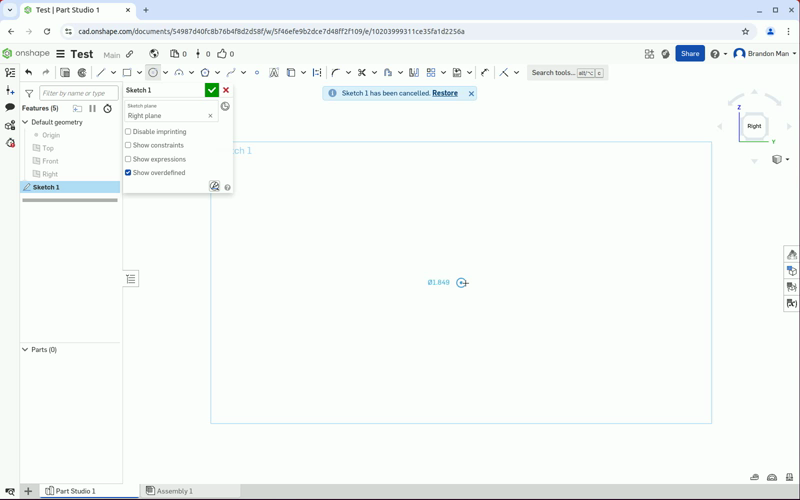
key(esc)
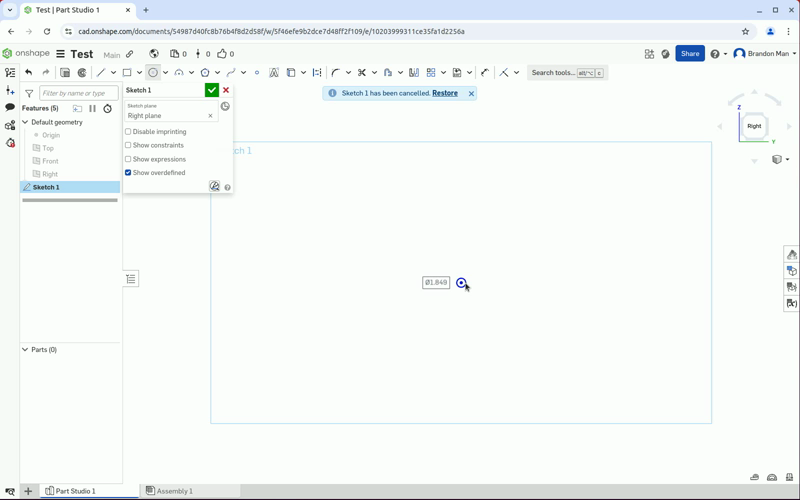
mouse_move(457, 281)
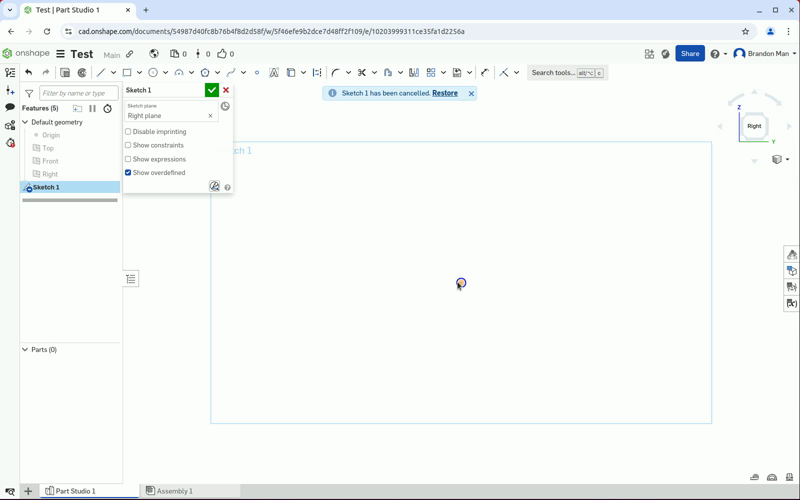
scroll(6)
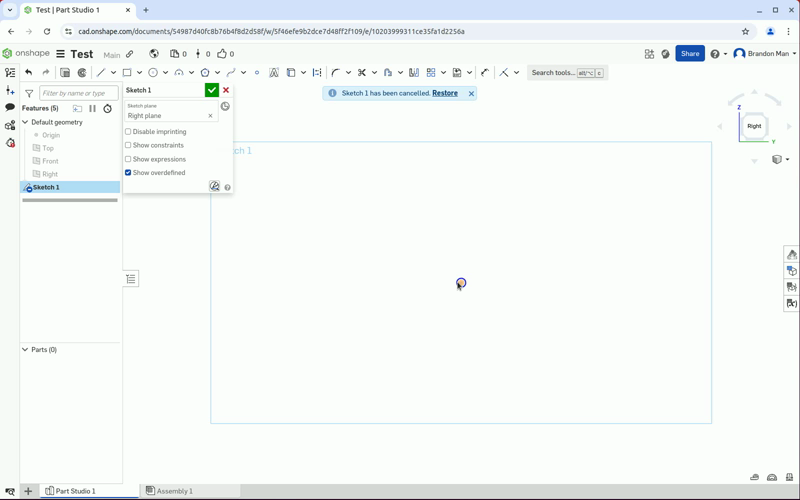
scroll(6)
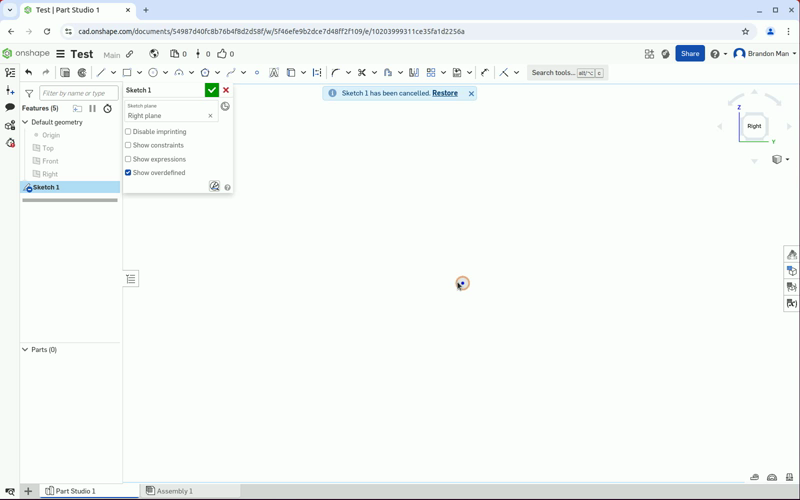
scroll(6)
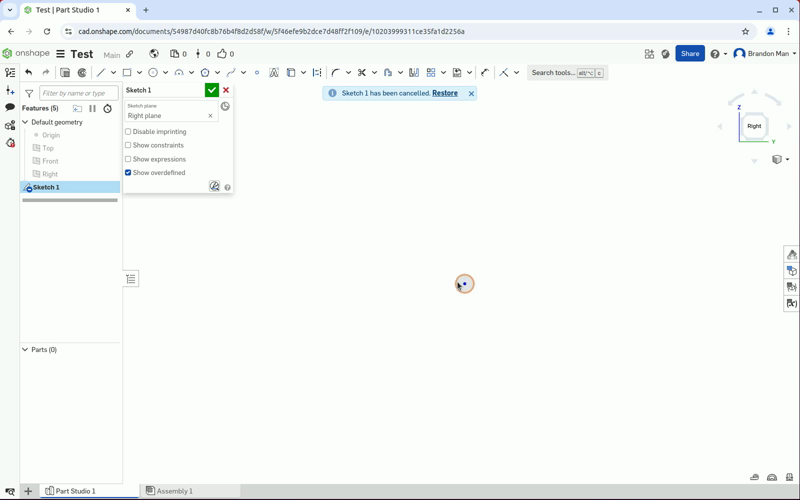
scroll(6)
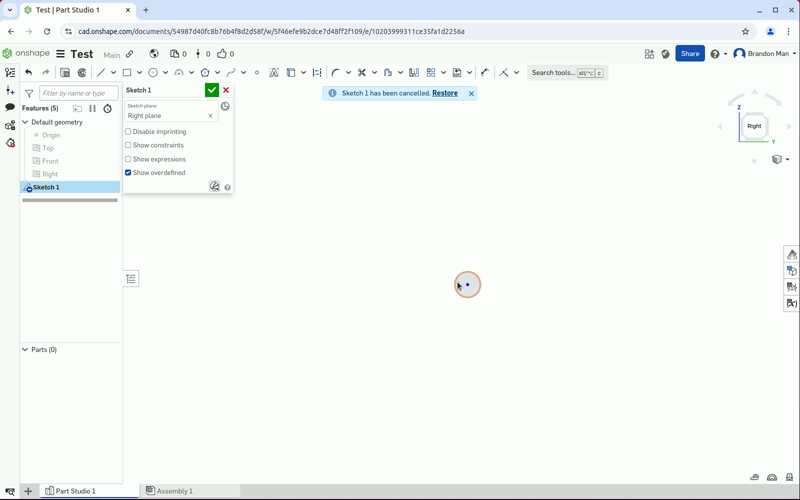
scroll(6)
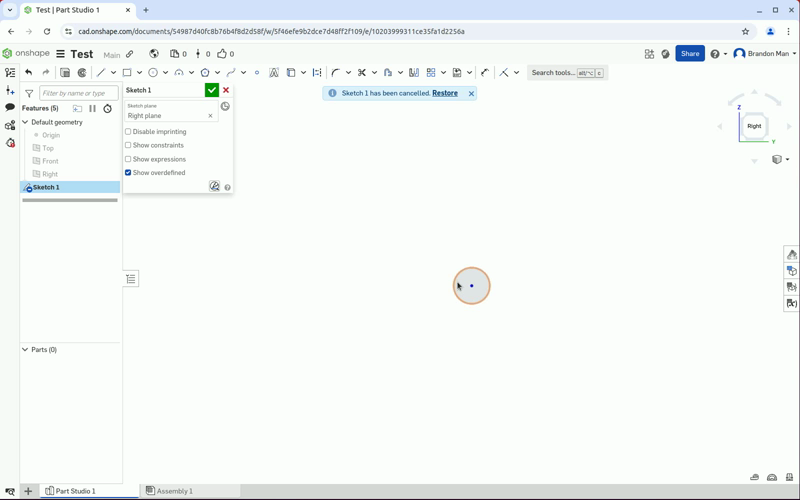
scroll(6)
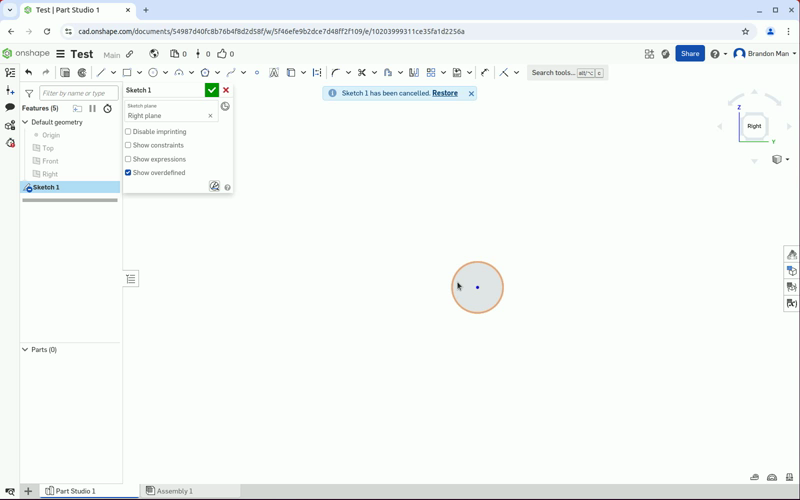
scroll(6)
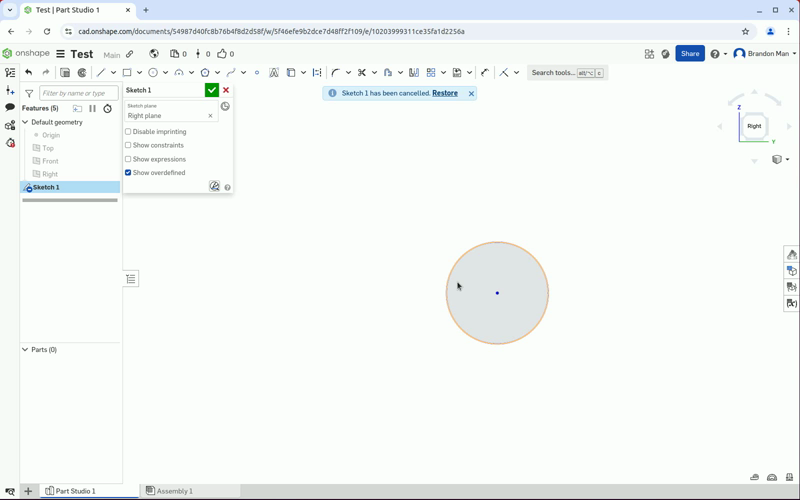
click(457, 281)
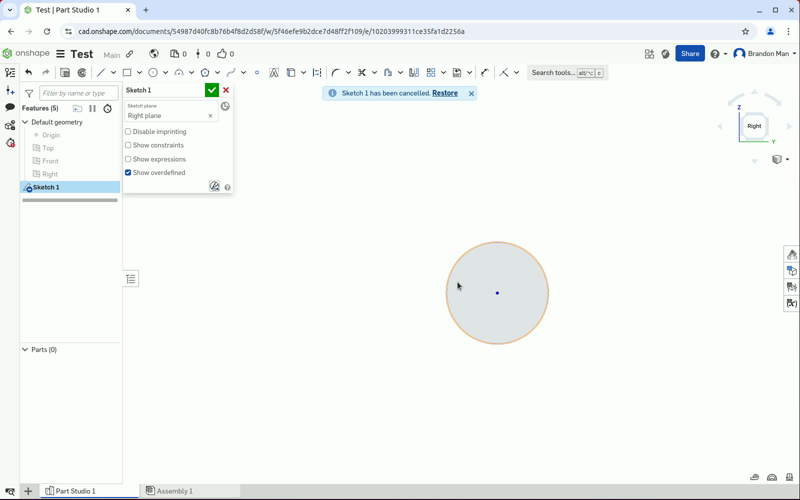
scroll(-6)
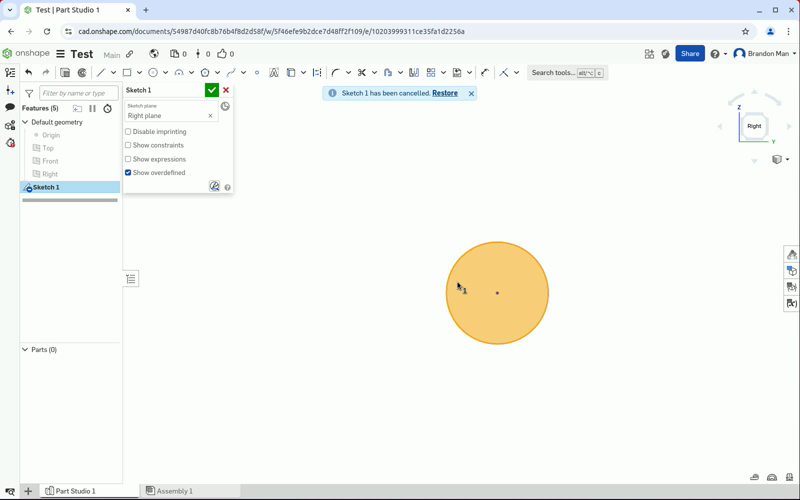
scroll(-6)
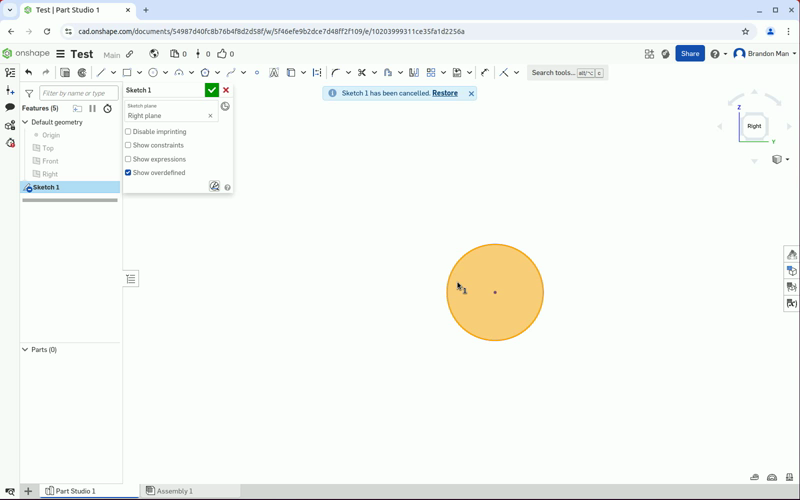
scroll(-6)
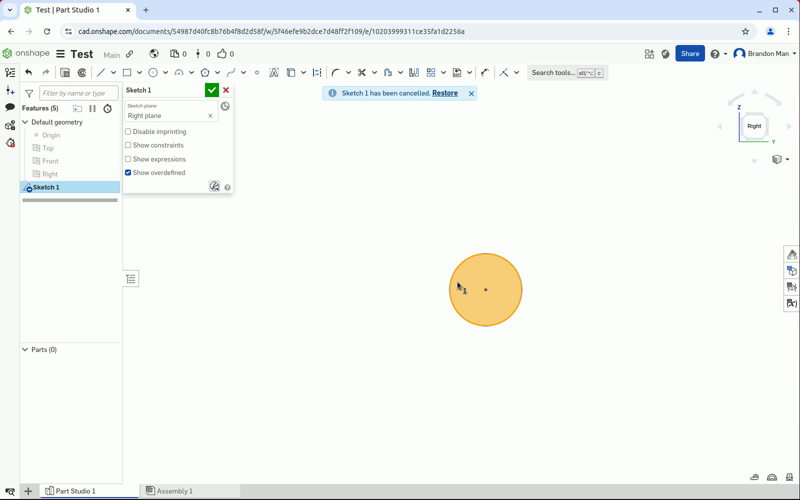
scroll(-6)
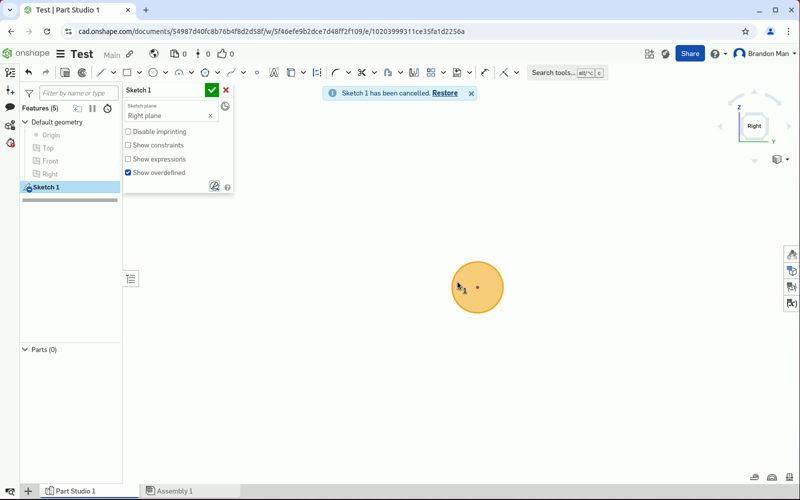
scroll(-6)
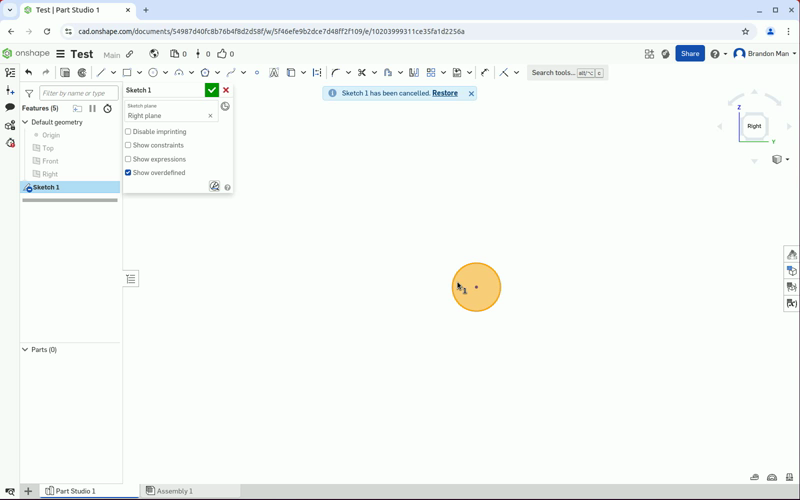
scroll(-6)
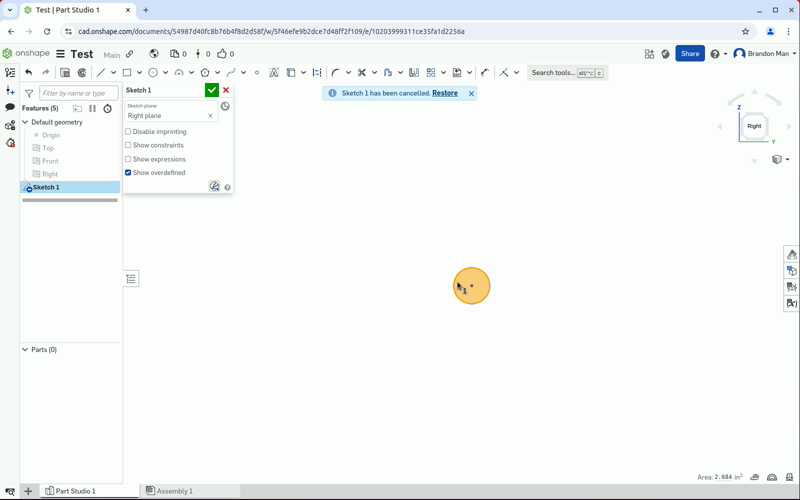
scroll(-6)
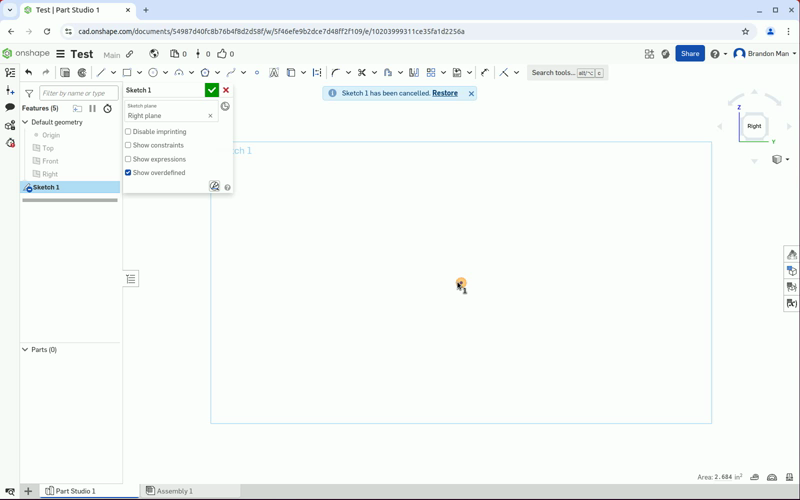
mouse_move(73, 352)
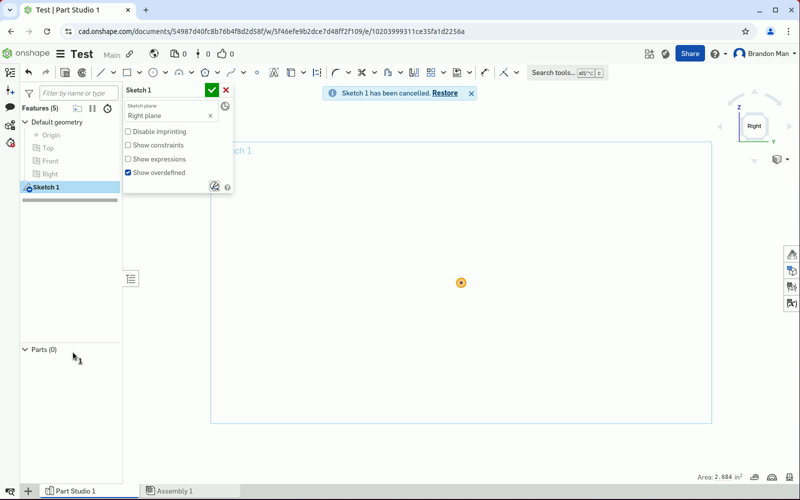
key(shift+y)
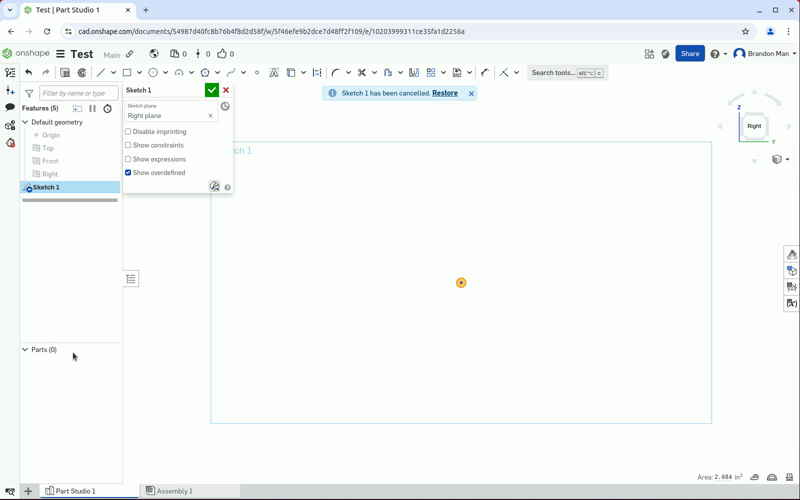
key(shift+e)
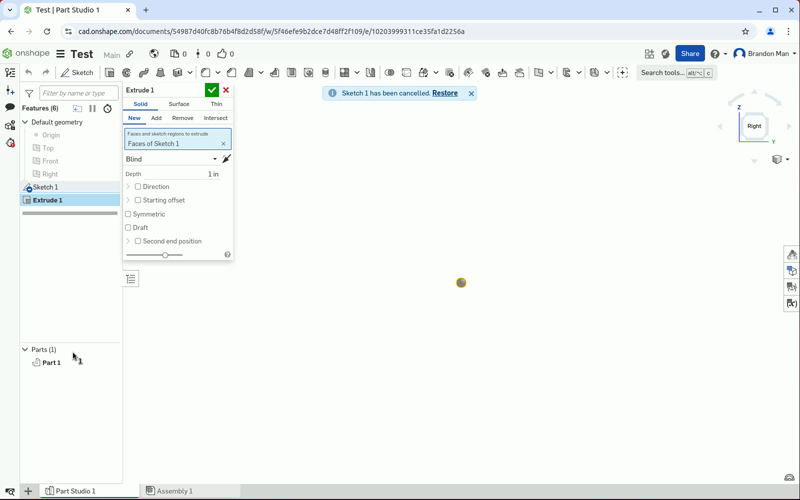
mouse_move(143, 106)
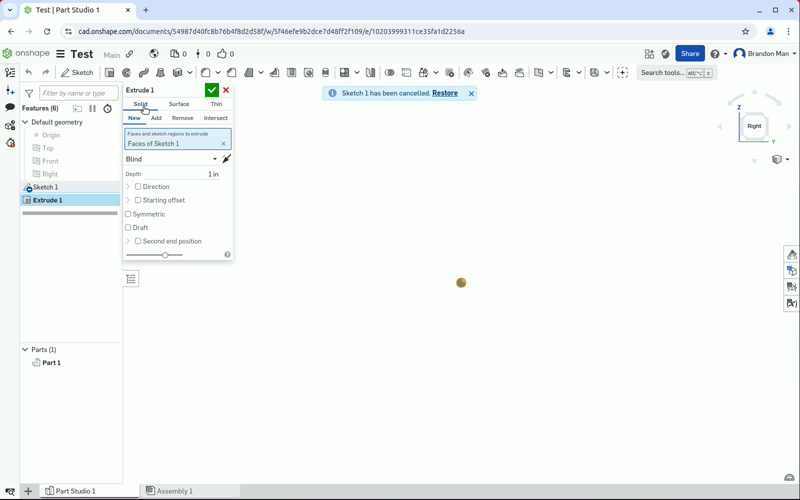
click(143, 106)
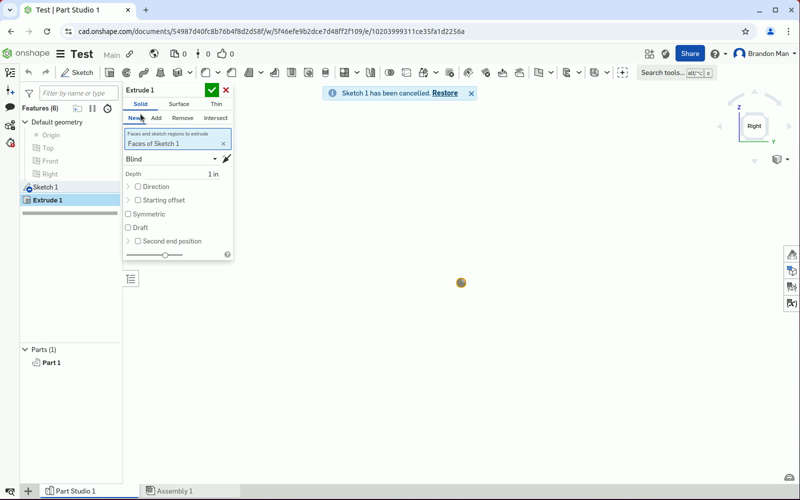
mouse_move(137, 120)
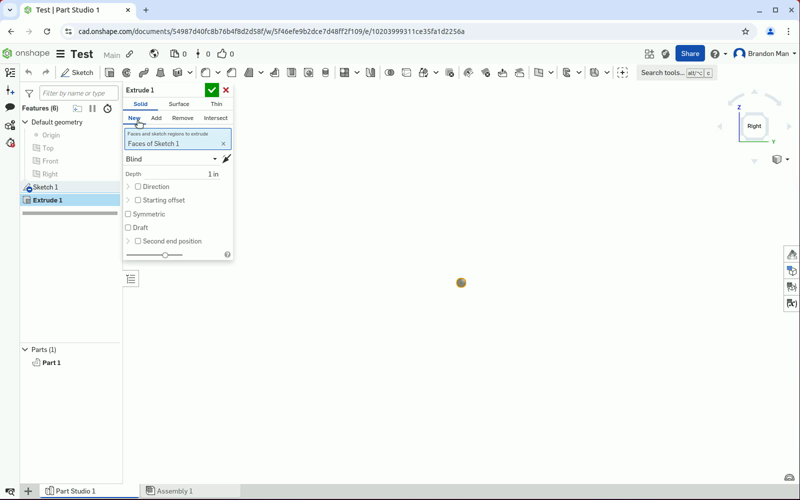
click(137, 120)
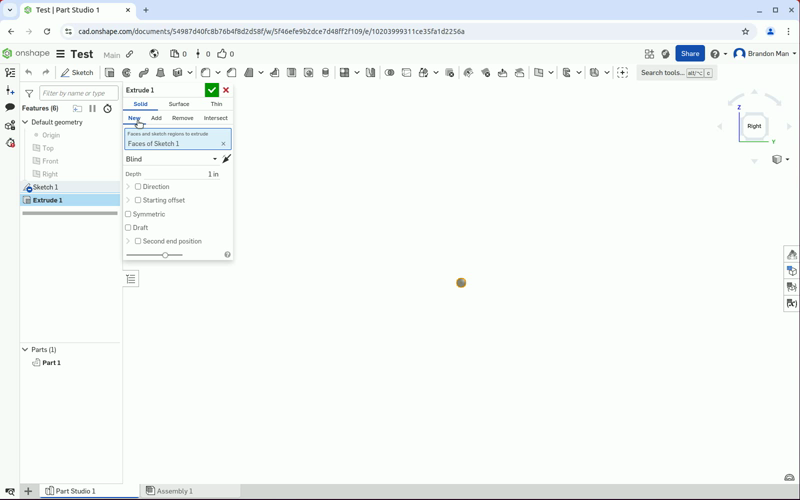
key(tab, 4)
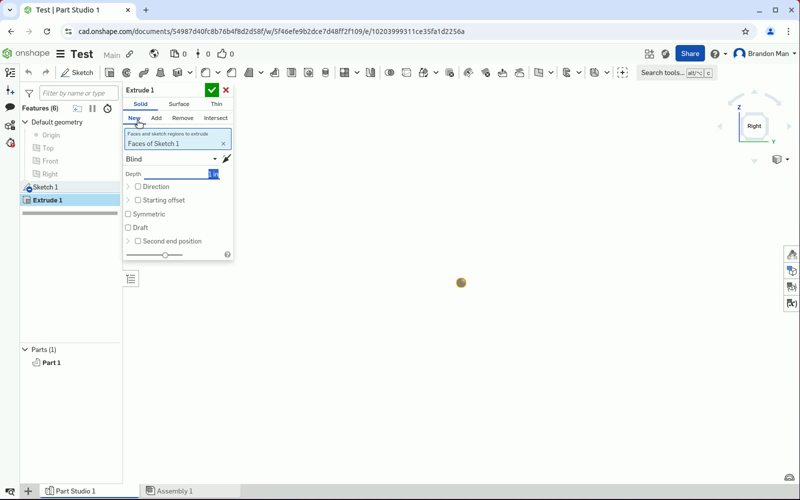
text(23.108)
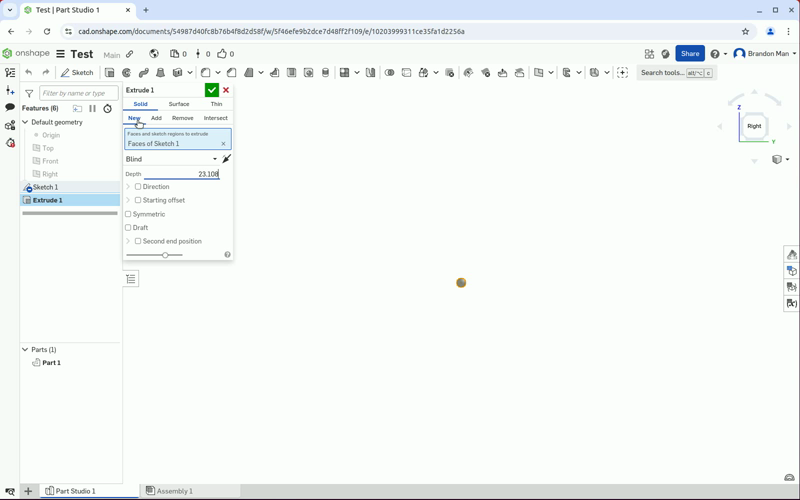
key(enter)
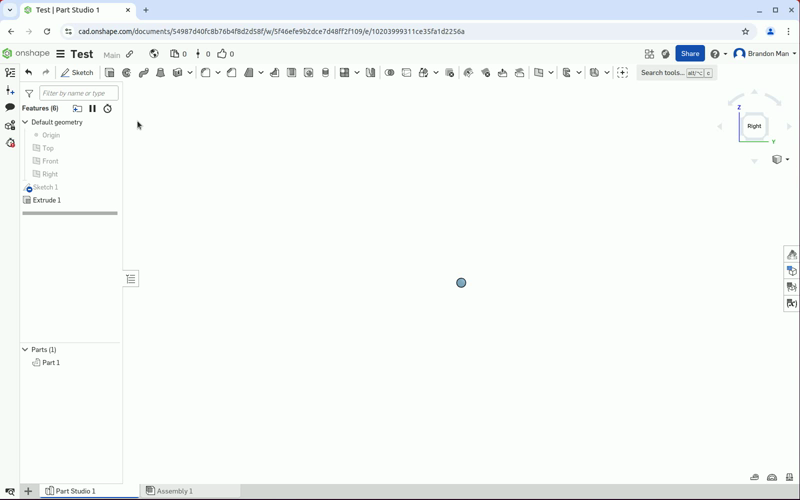
key(shift+h)
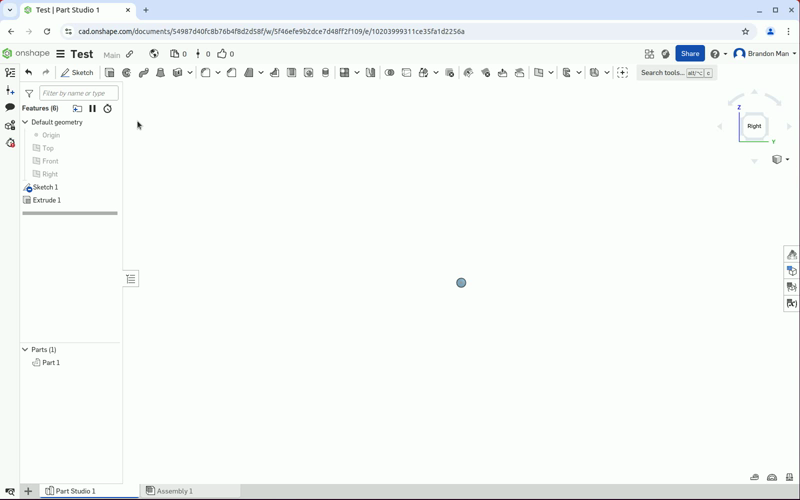
key(shift+h)
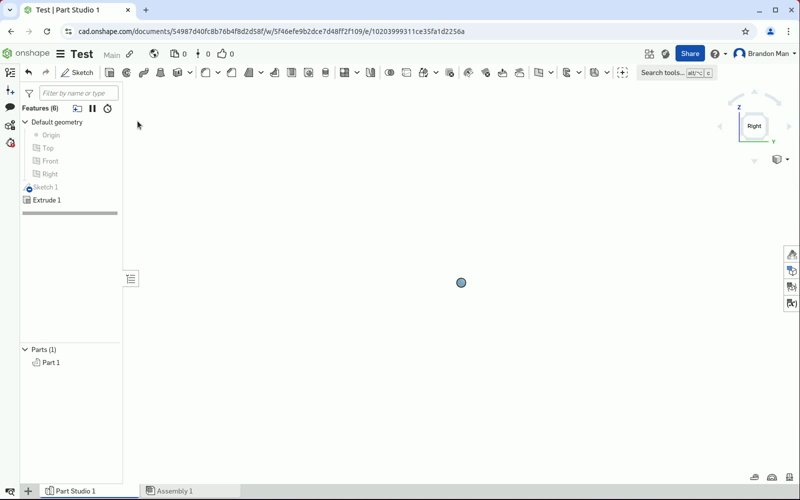
mouse_move(73, 189)
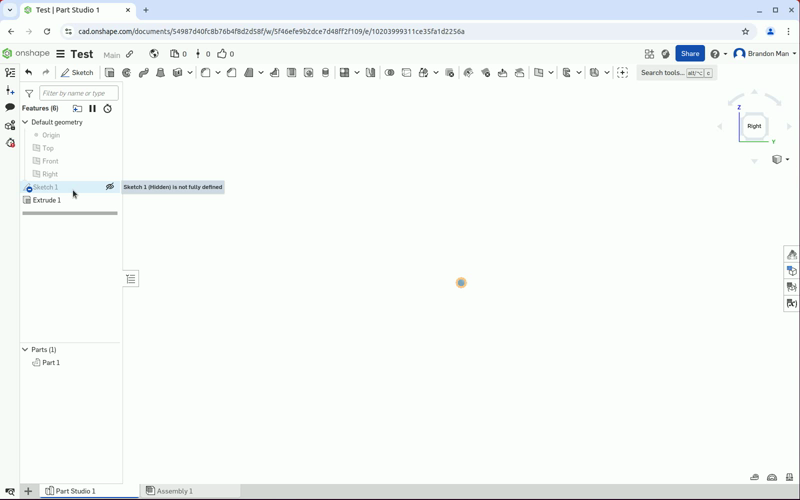
click(73, 189)
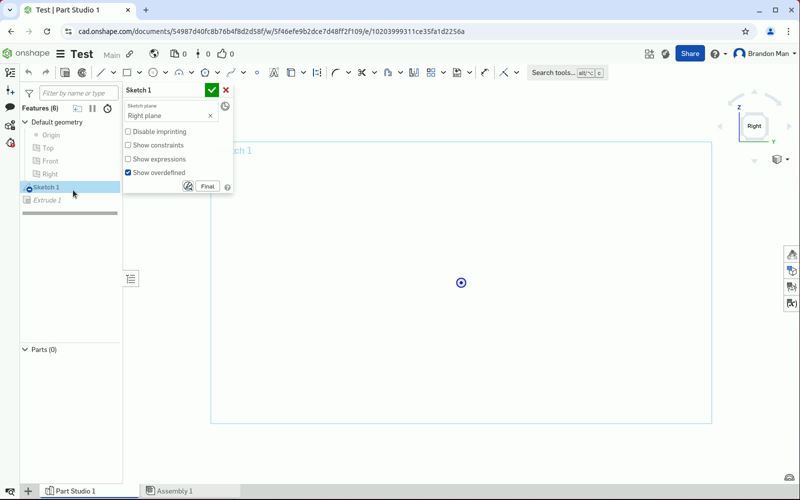
mouse_move(229, 92)
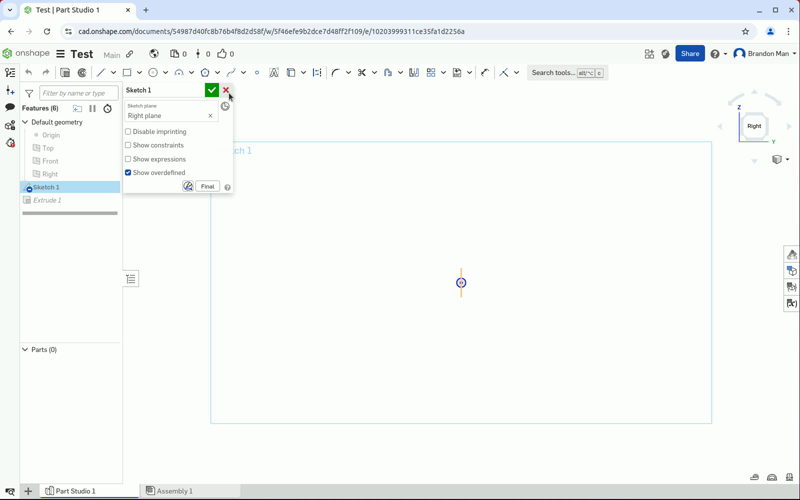
click(229, 92)
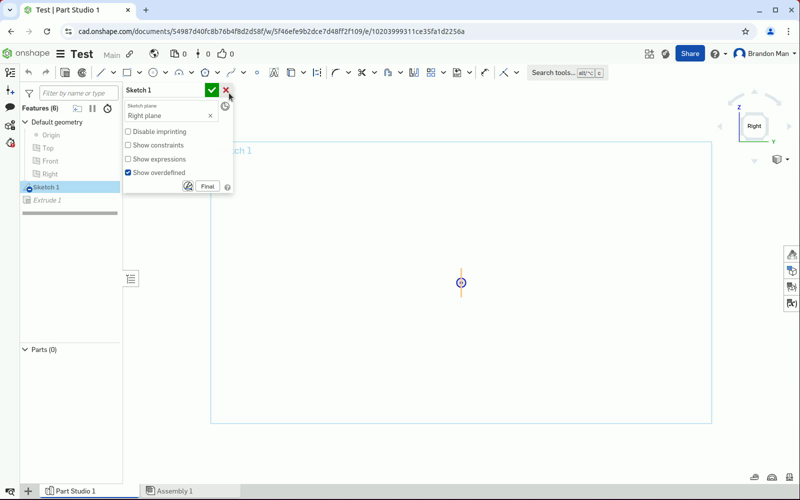
key(shift+s)
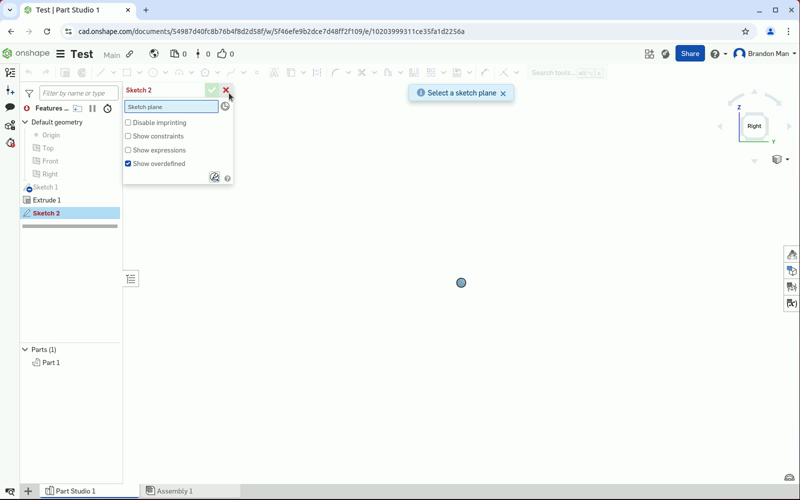
mouse_move(73, 176)
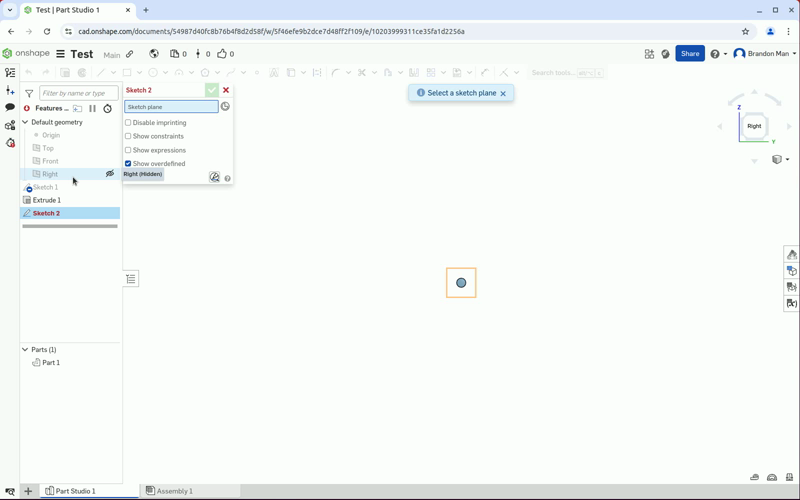
click(73, 176)
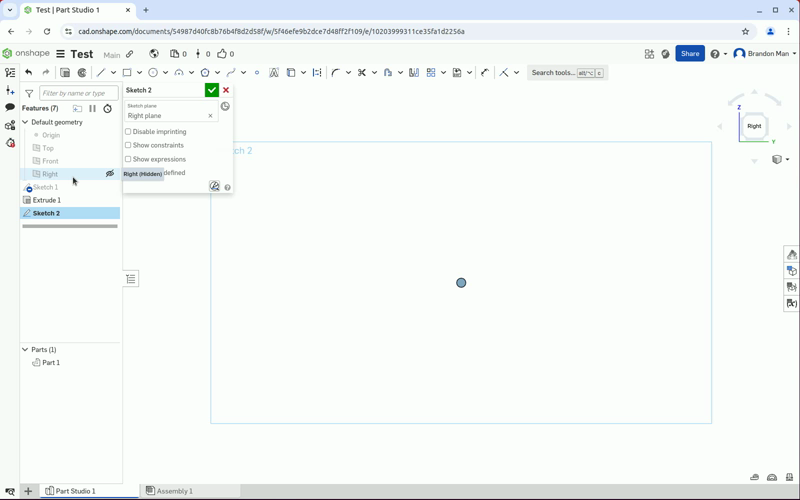
mouse_move(73, 352)
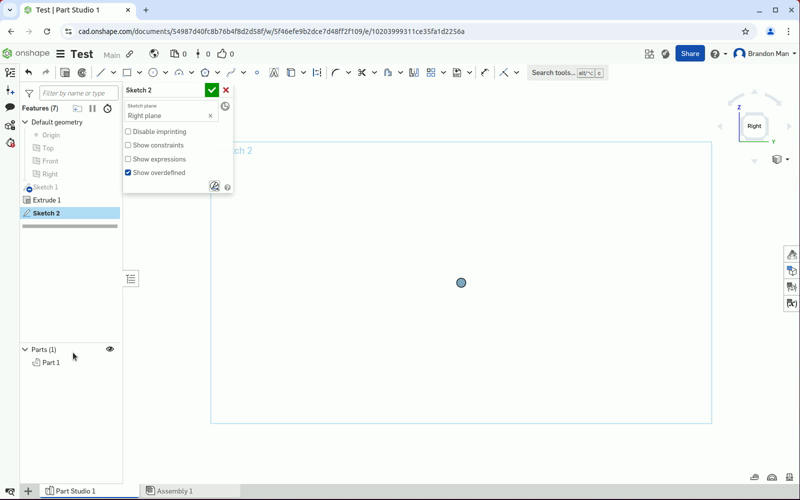
key(y)
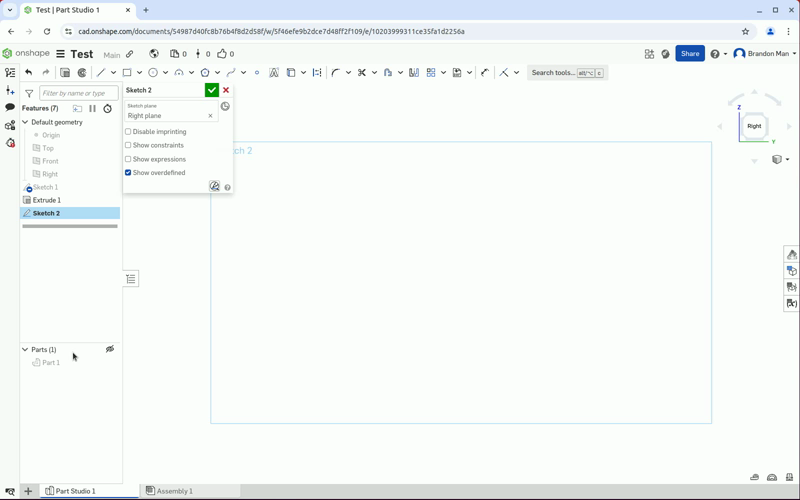
key(c)
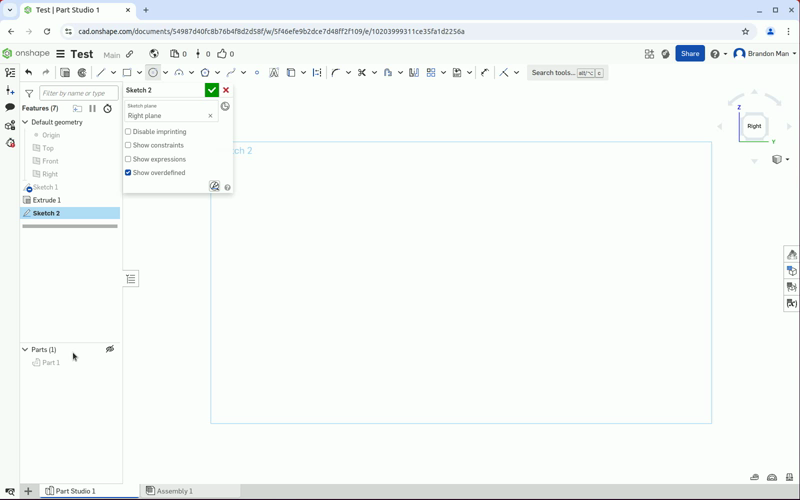
key_down(shift)
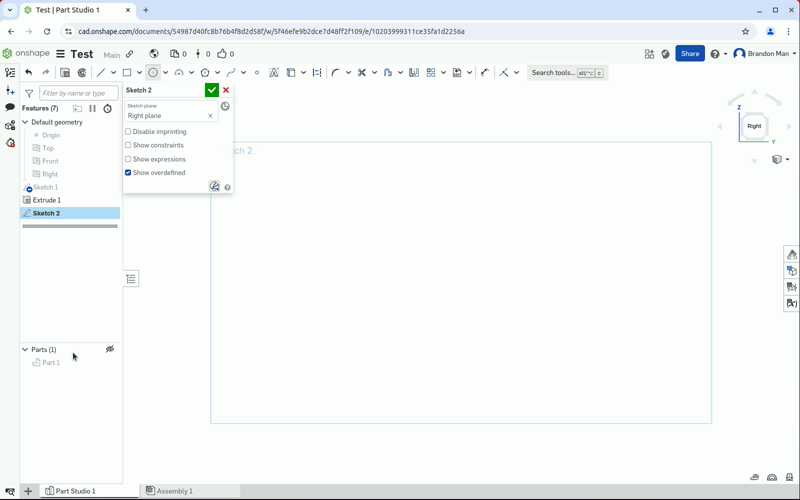
mouse_move(461, 282)
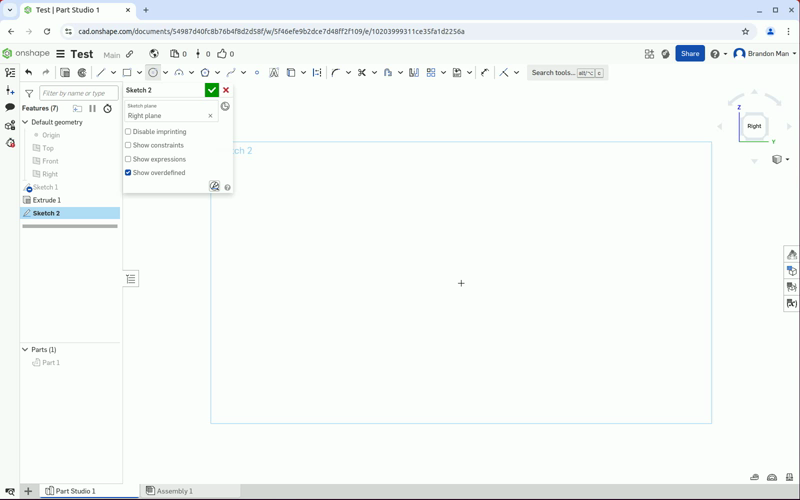
click(461, 282)
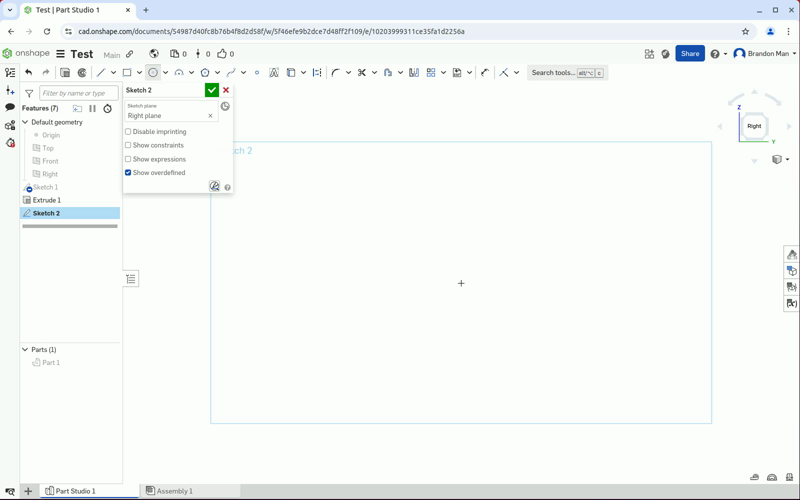
key_up(shift)
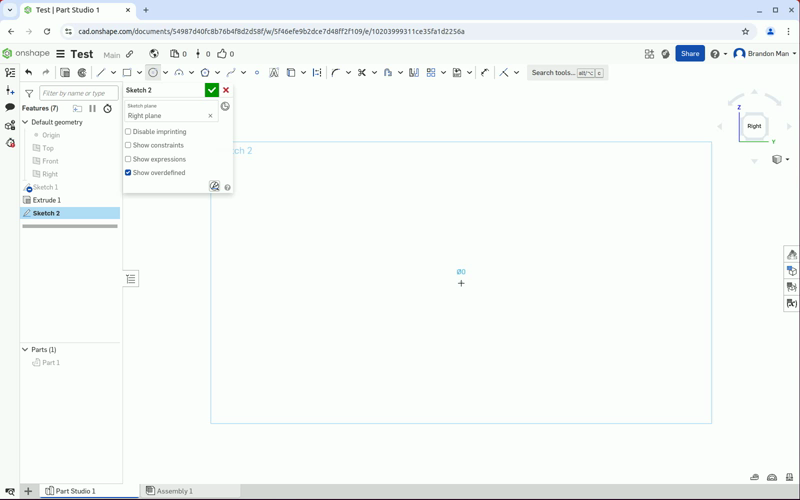
mouse_move(471, 282)
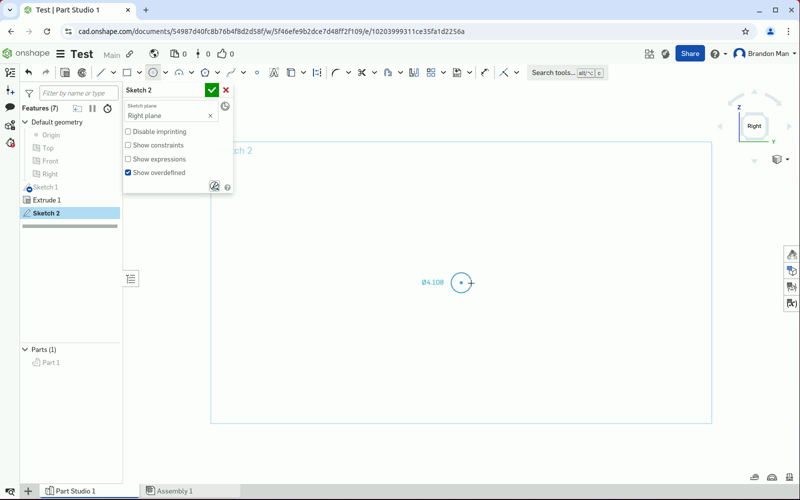
click(471, 282)
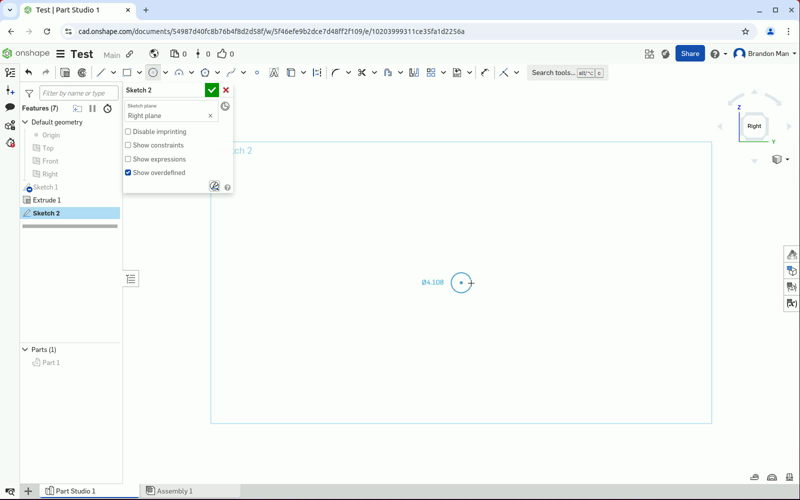
key(esc)
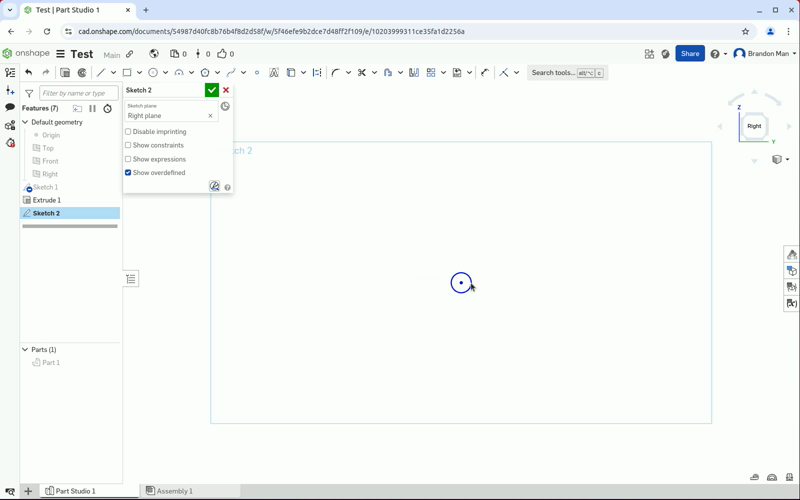
mouse_move(462, 278)
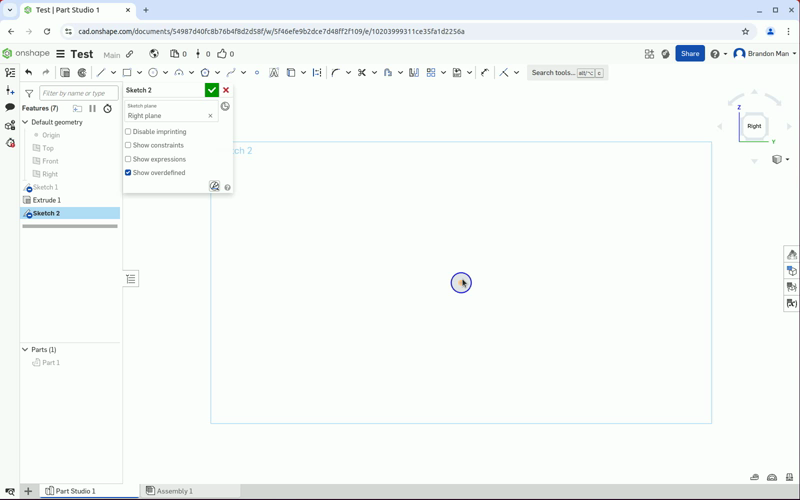
scroll(6)
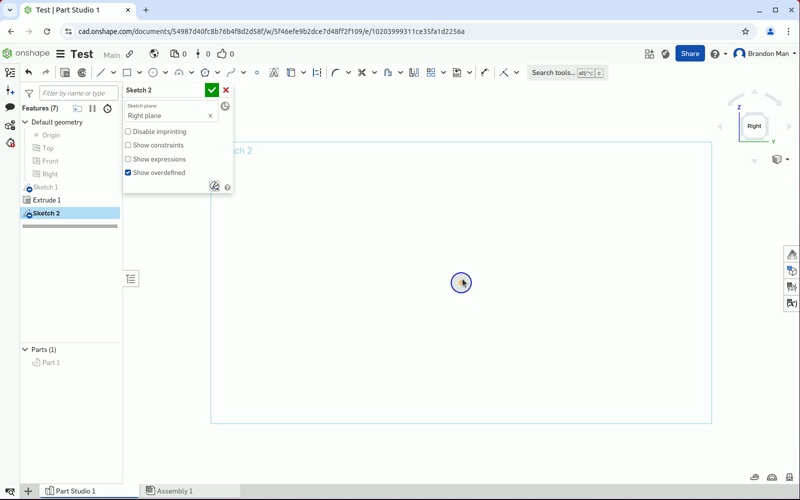
scroll(6)
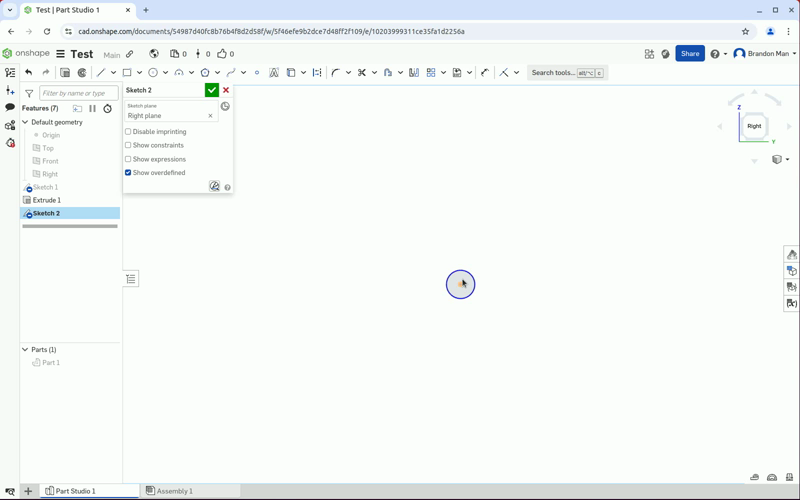
scroll(6)
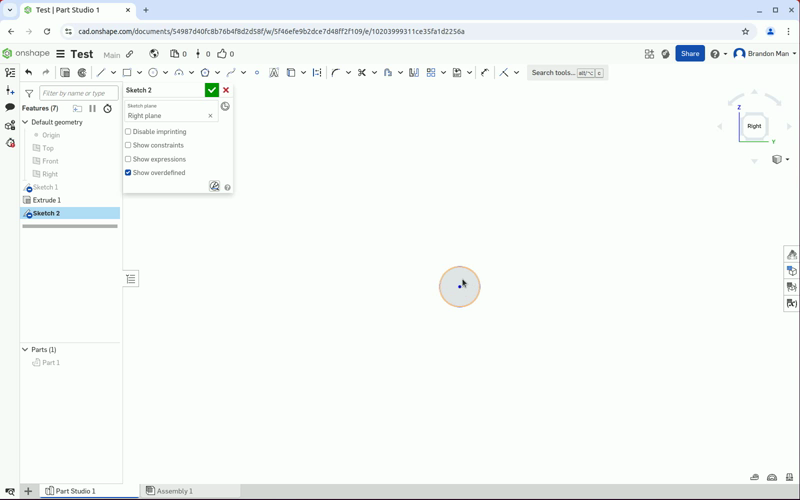
scroll(6)
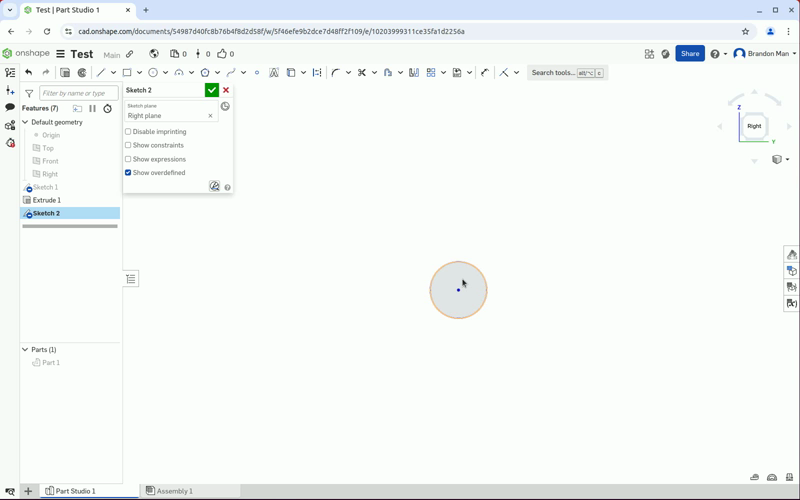
scroll(6)
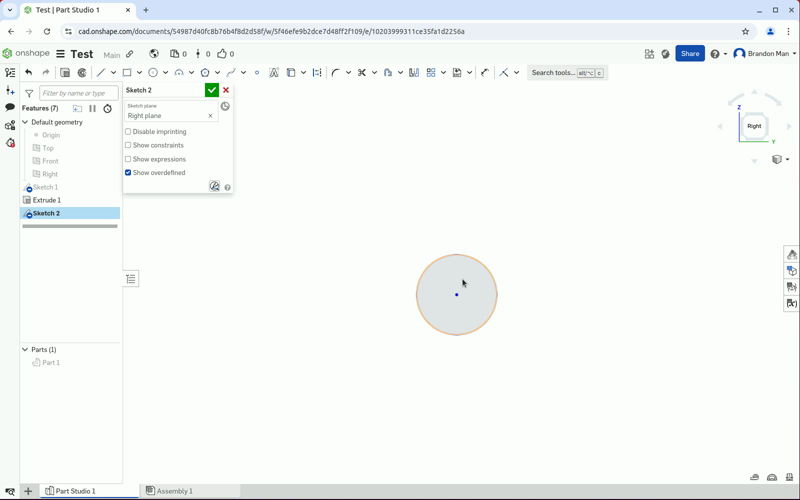
scroll(6)
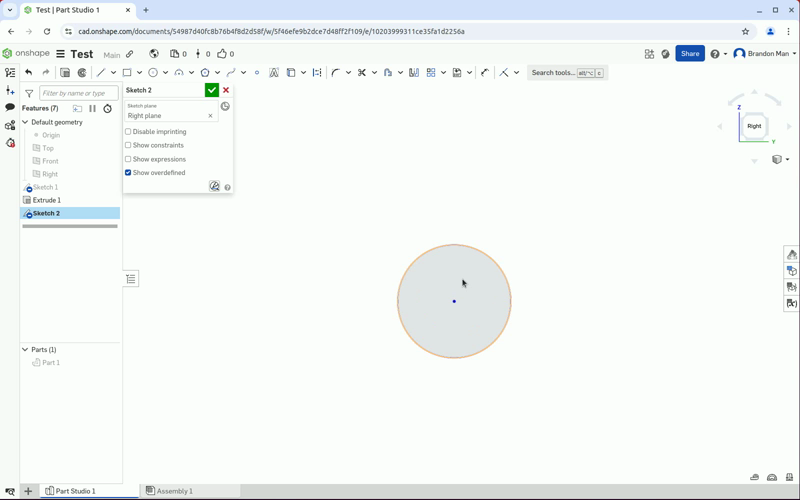
scroll(6)
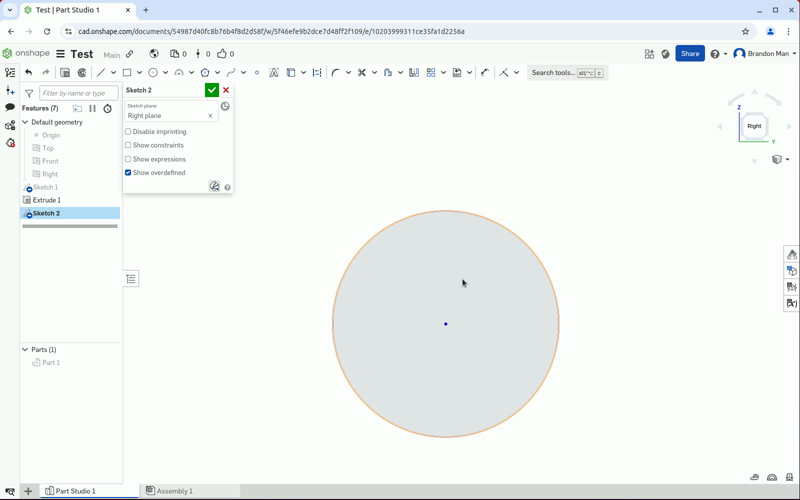
click(462, 278)
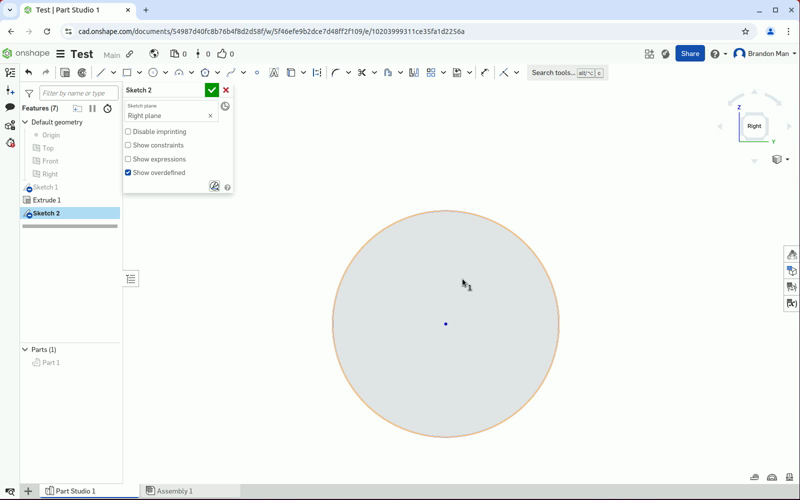
scroll(-6)
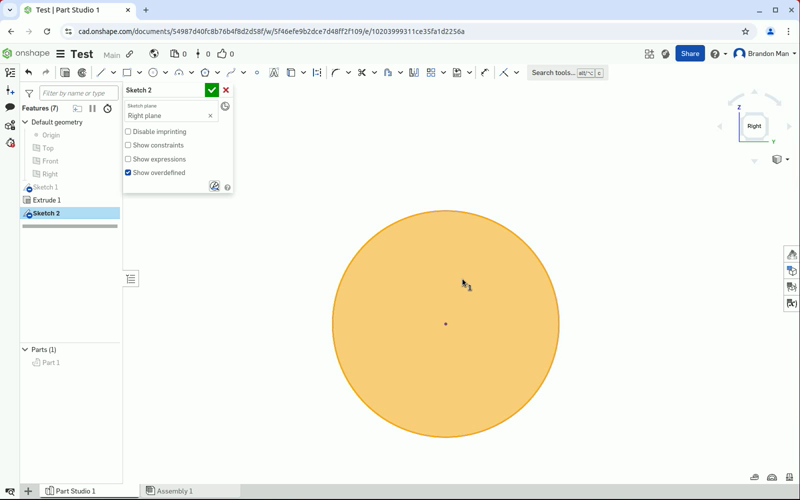
scroll(-6)
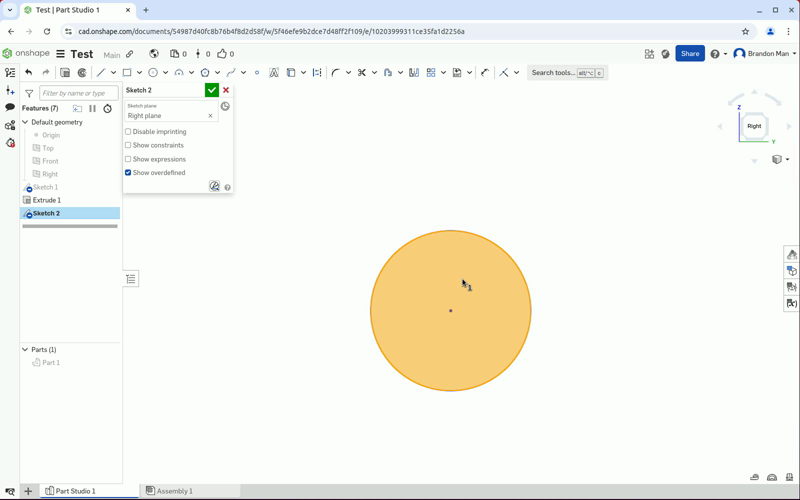
scroll(-6)
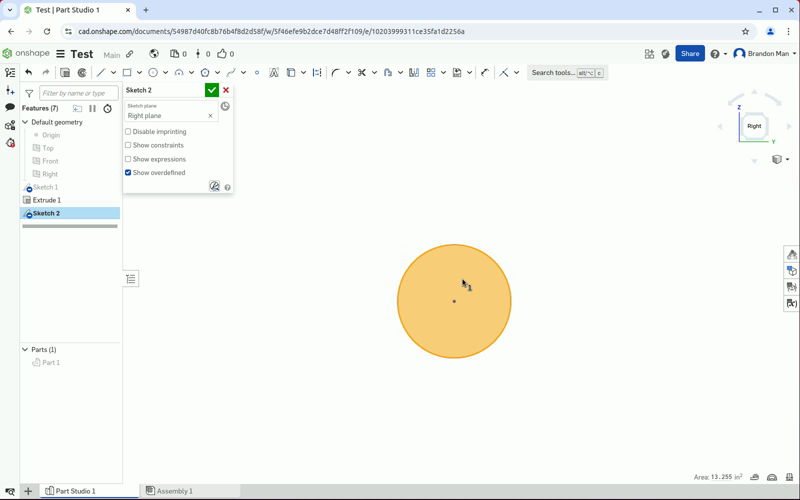
scroll(-6)
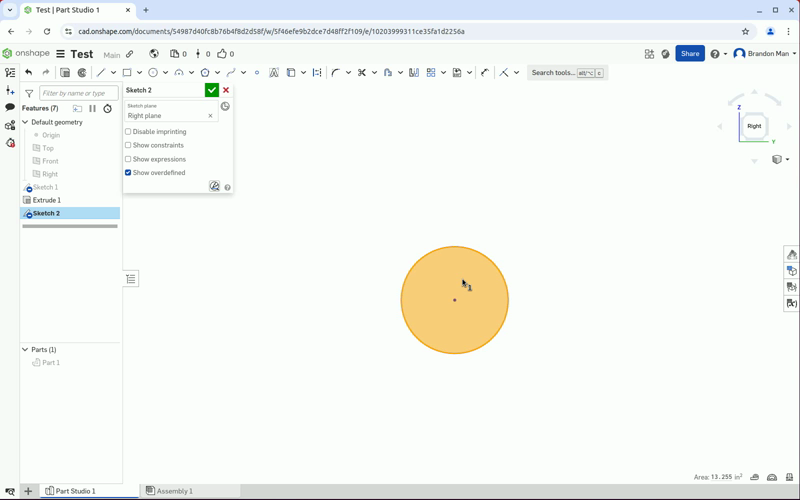
scroll(-6)
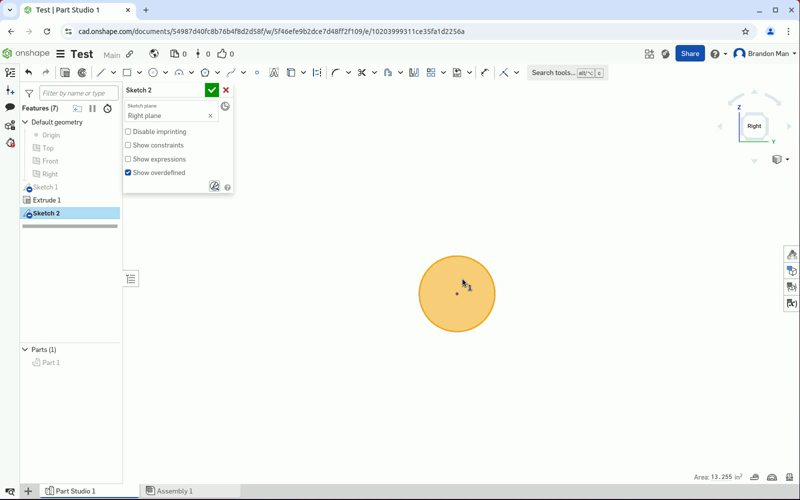
scroll(-6)
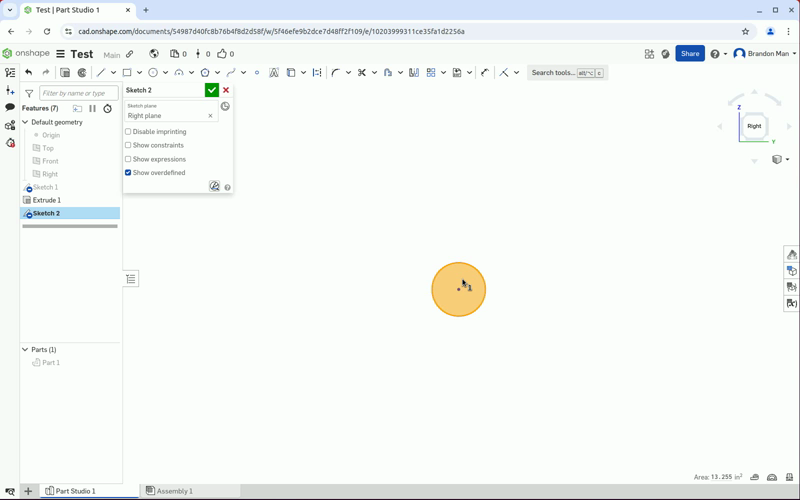
scroll(-6)
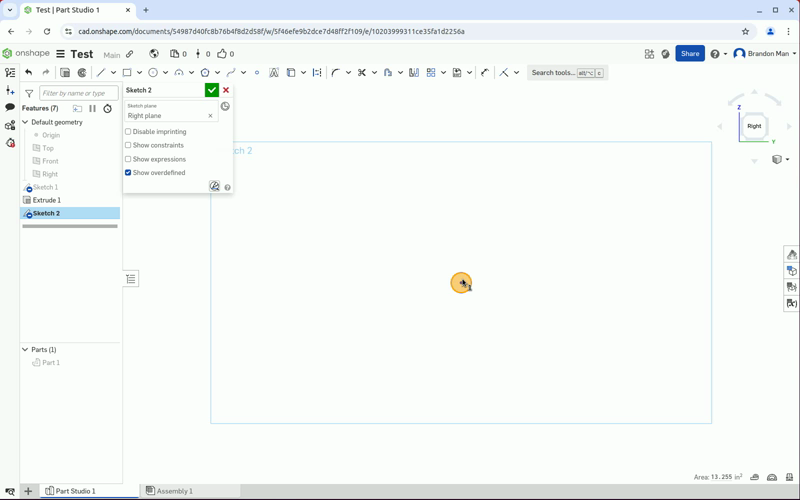
mouse_move(73, 352)
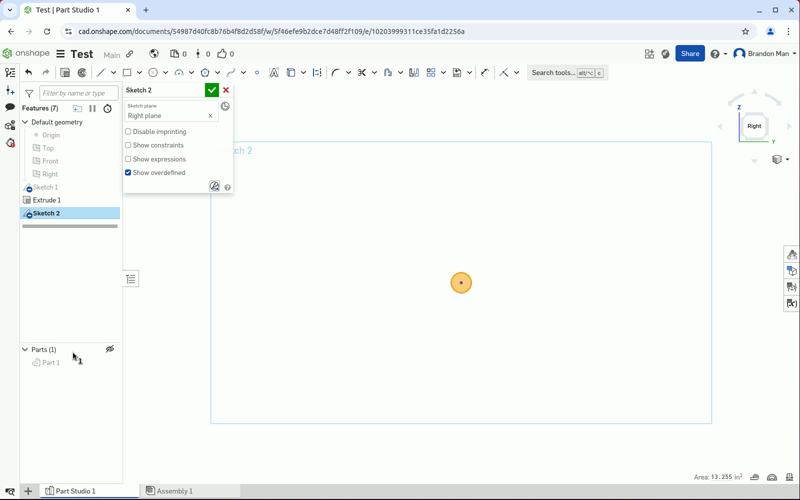
key(shift+y)
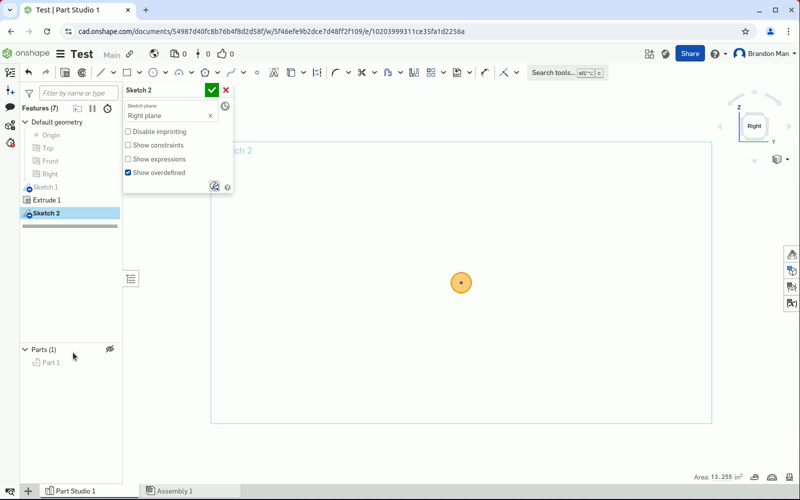
key(shift+e)
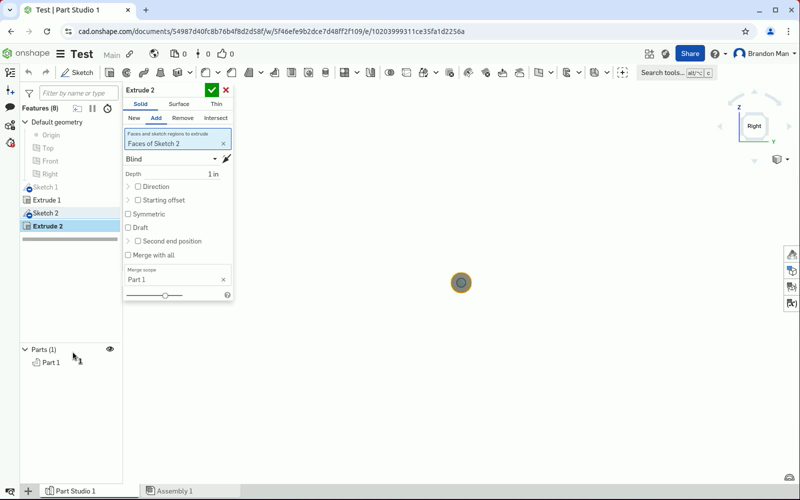
mouse_move(143, 106)
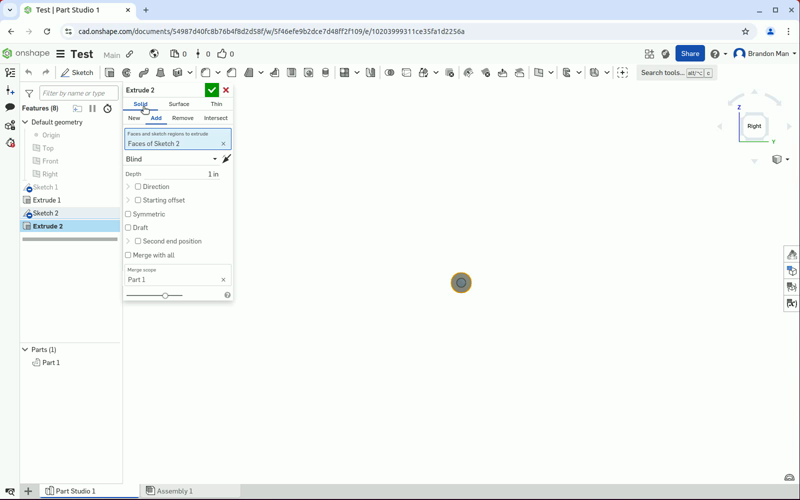
click(143, 106)
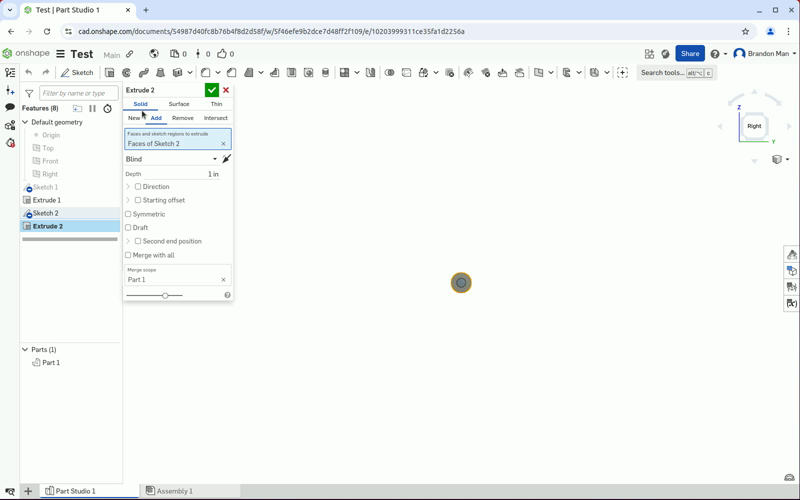
mouse_move(137, 120)
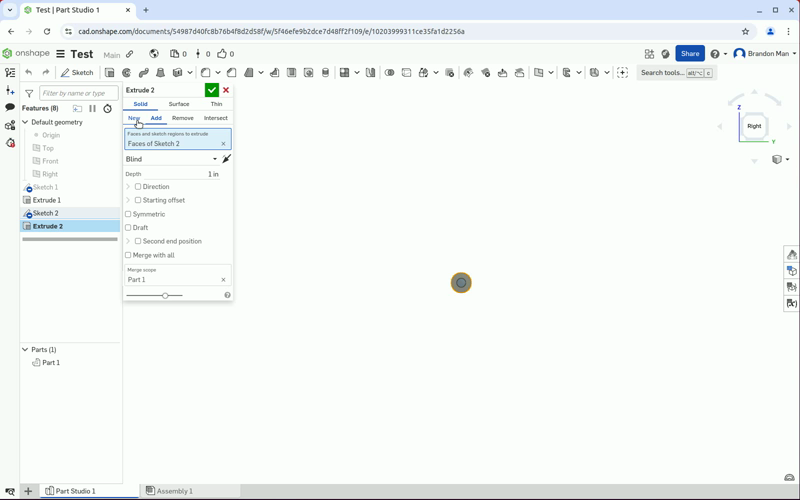
click(137, 120)
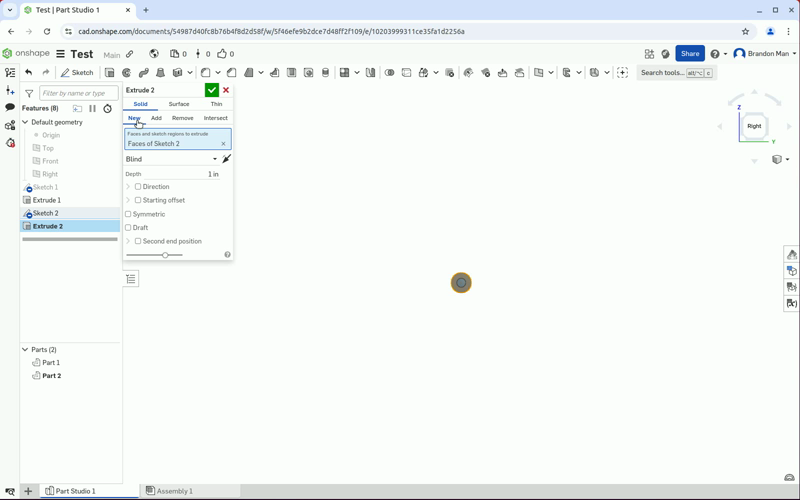
key(tab, 4)
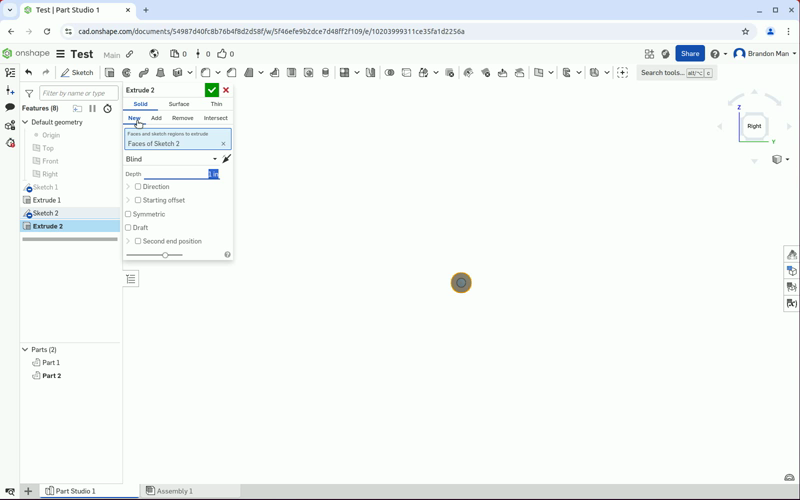
text(0.963)
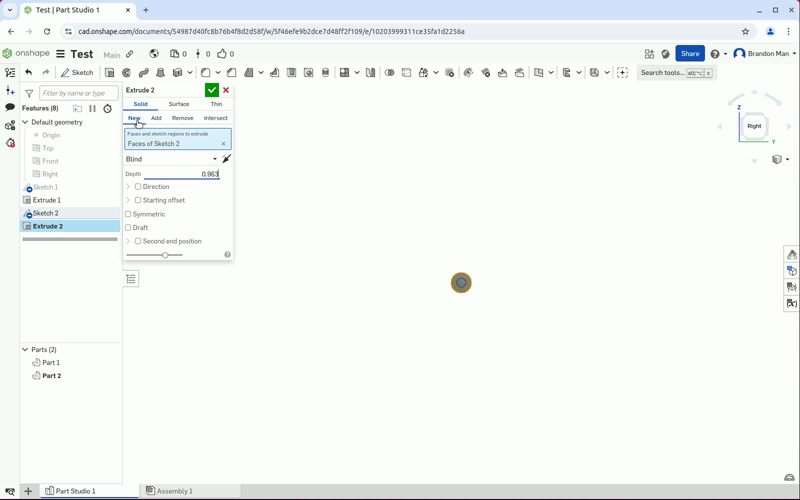
key(enter)
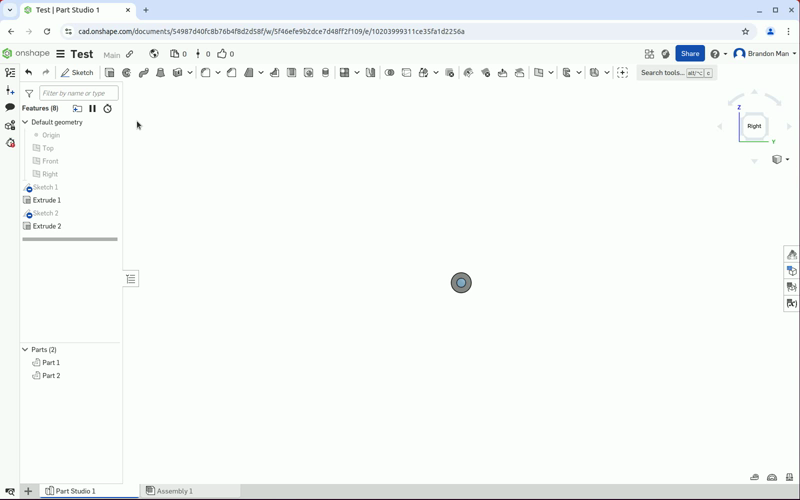
key(shift+h)
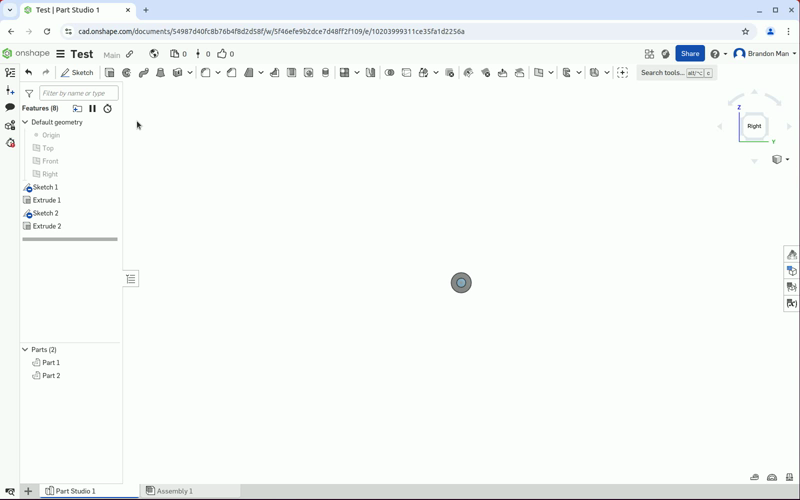
key(shift+h)
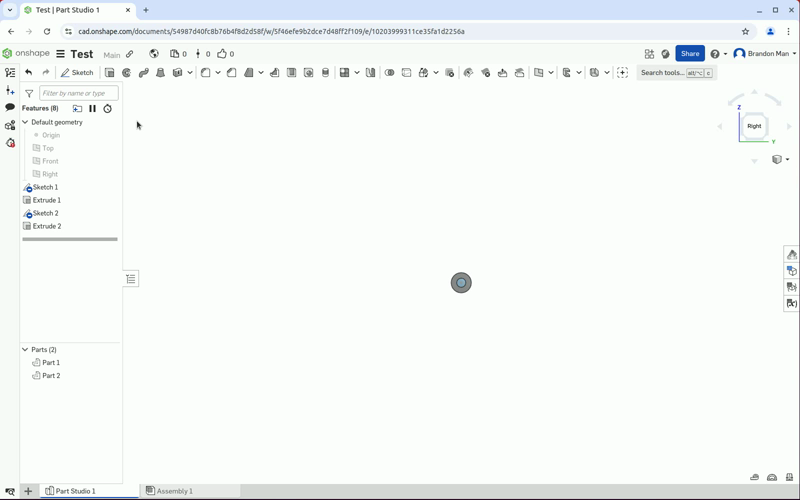
key(shift+7)
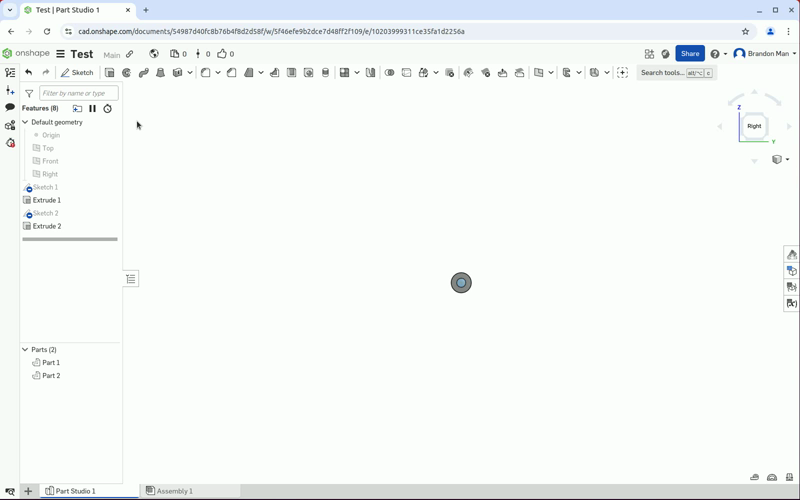
key(right, 2)
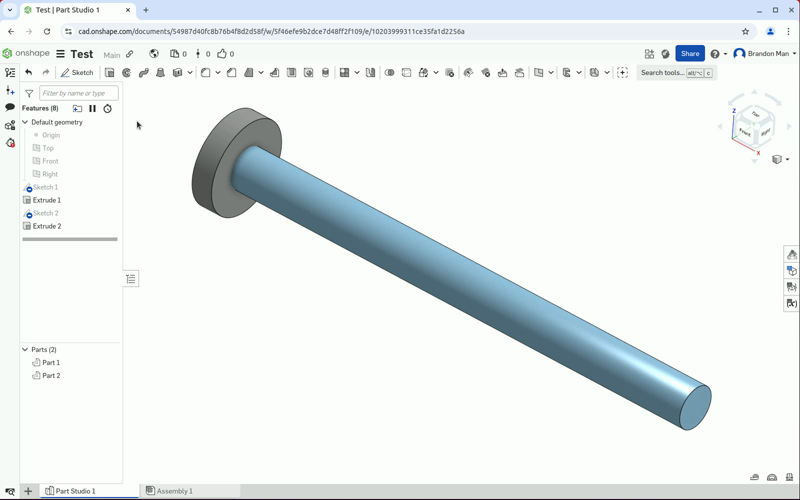
key(down, 2)
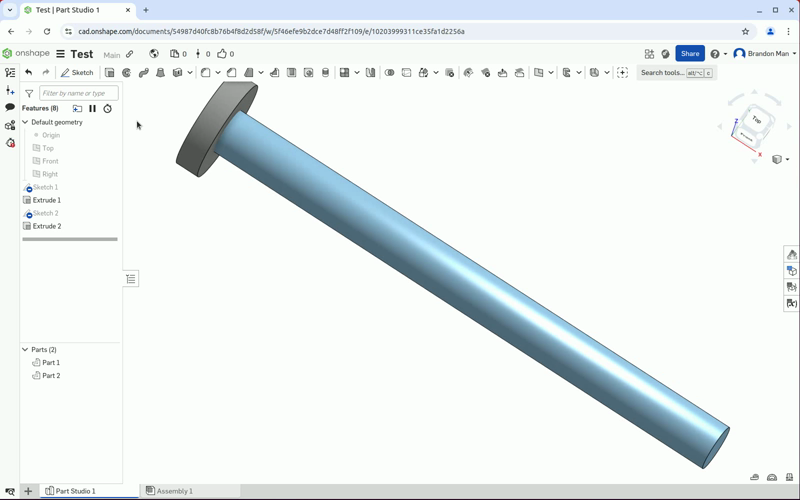
key(up, 2)
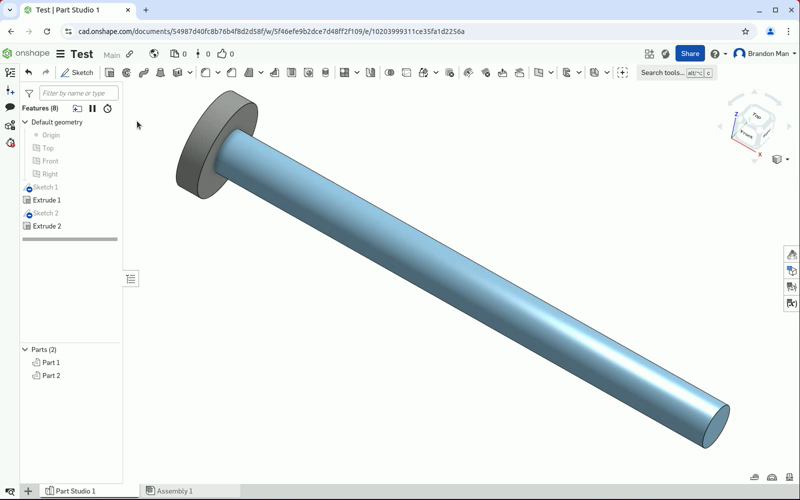
key(left, 2)
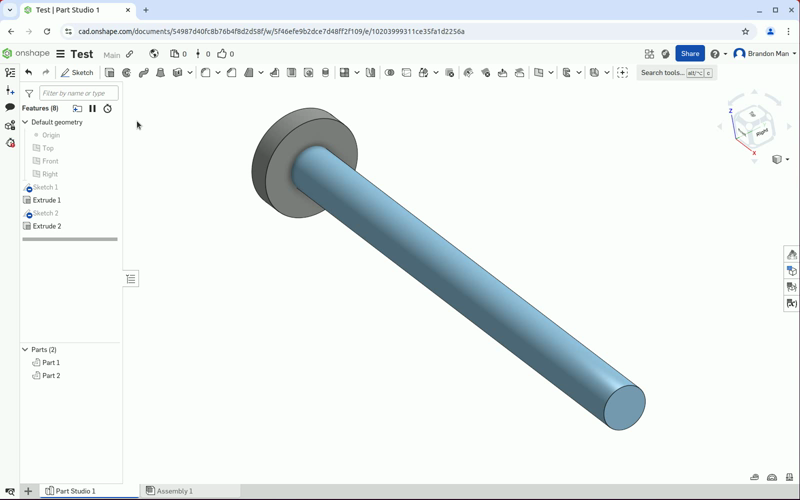
mouse_move(73, 189)
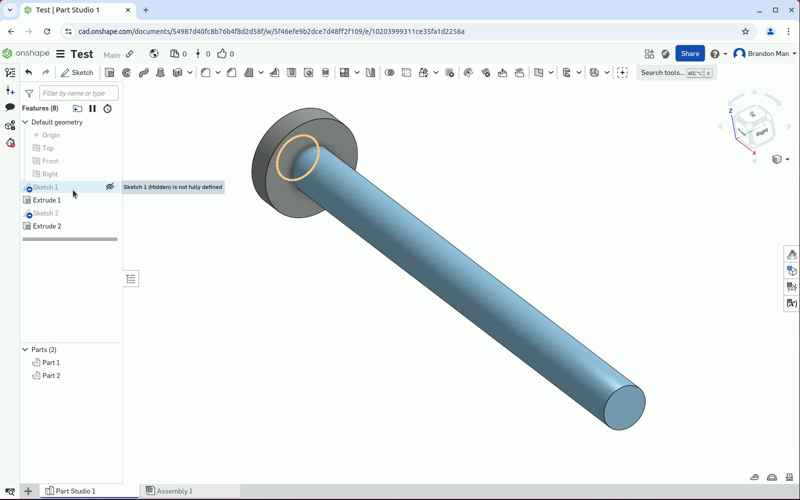
click(73, 189)